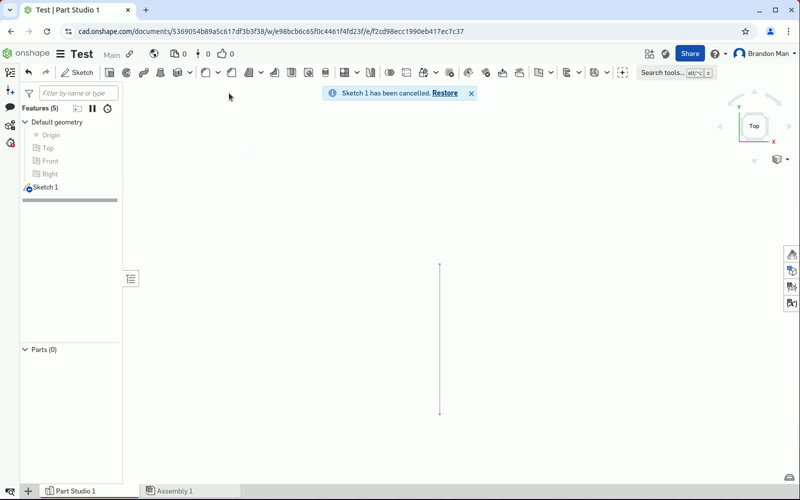
key(shift+h)
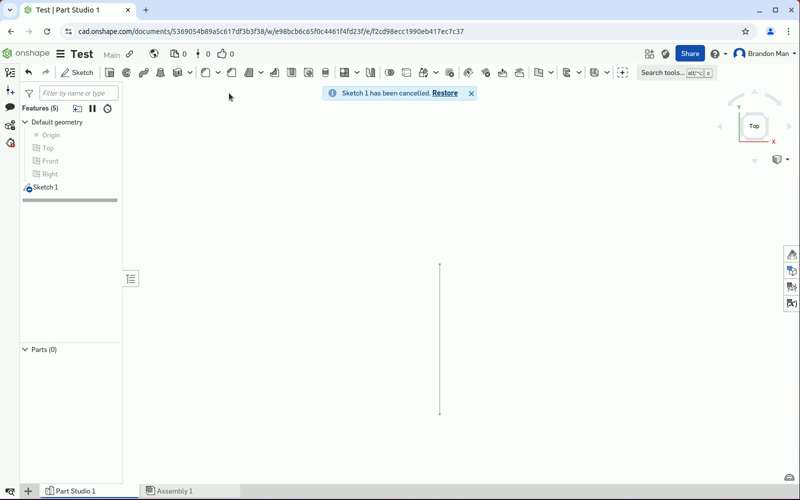
key(shift+s)
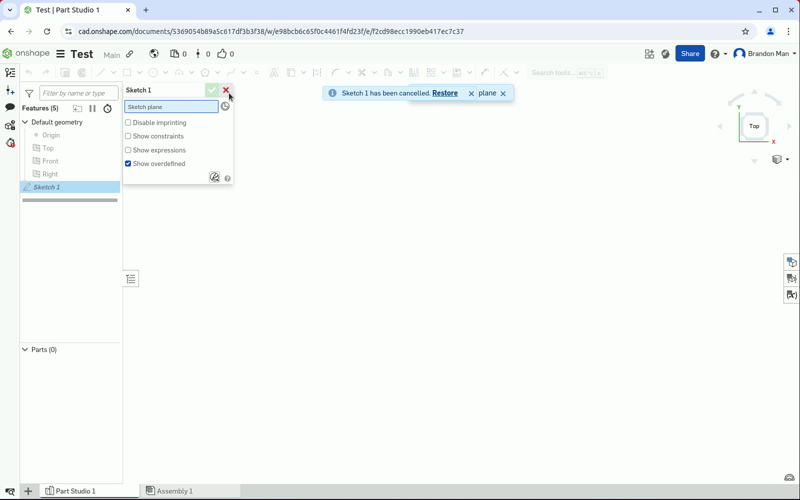
mouse_move(73, 150)
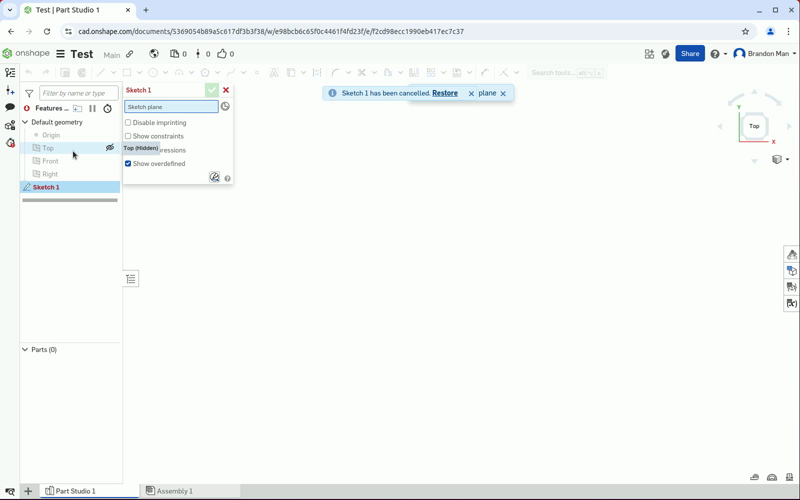
click(73, 150)
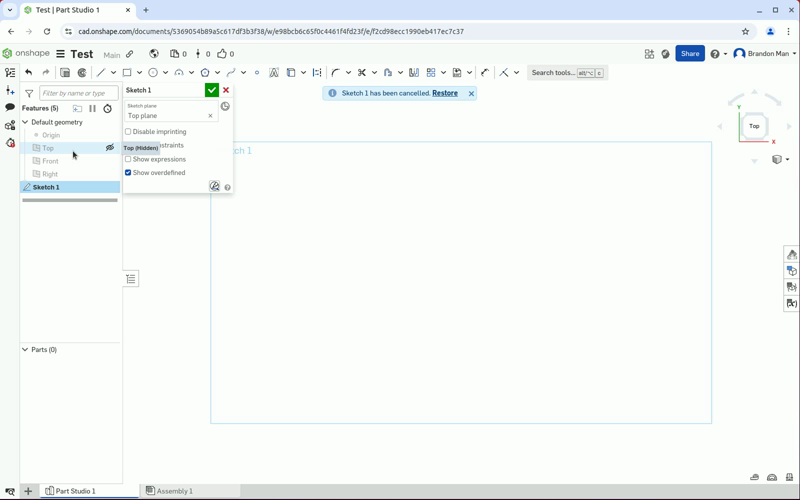
mouse_move(73, 352)
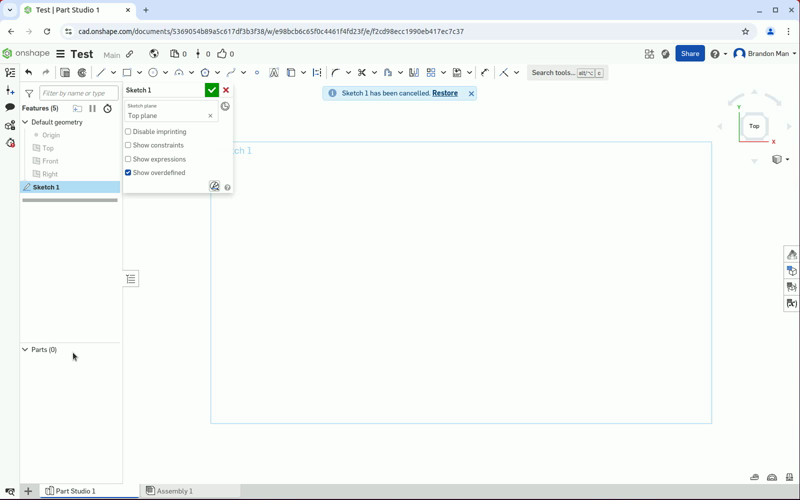
key(y)
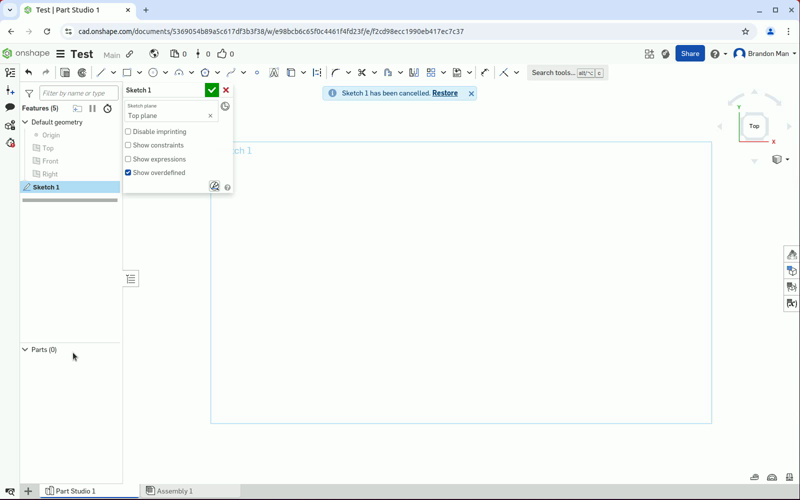
key(l)
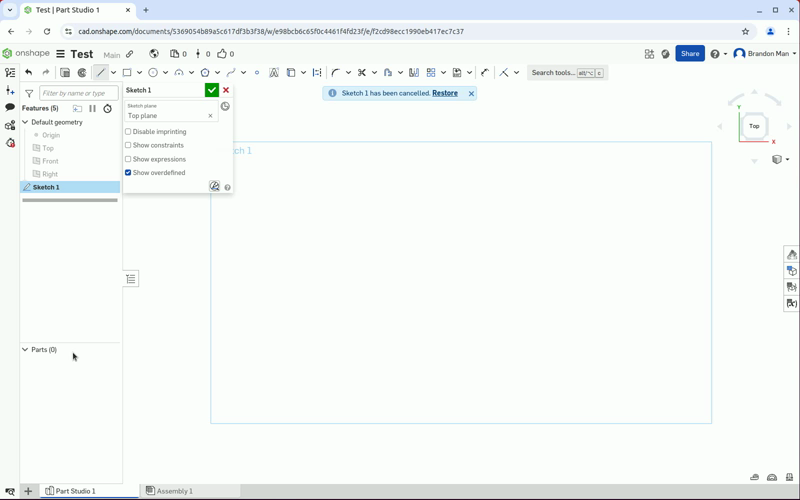
key_down(shift)
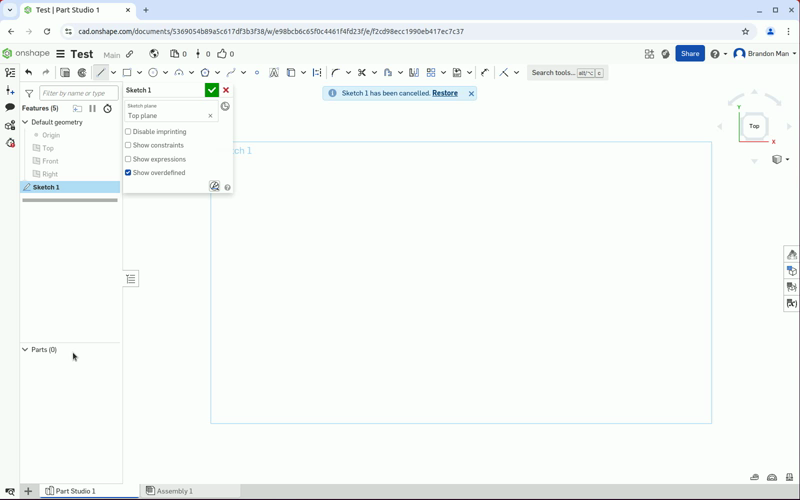
mouse_move(423, 320)
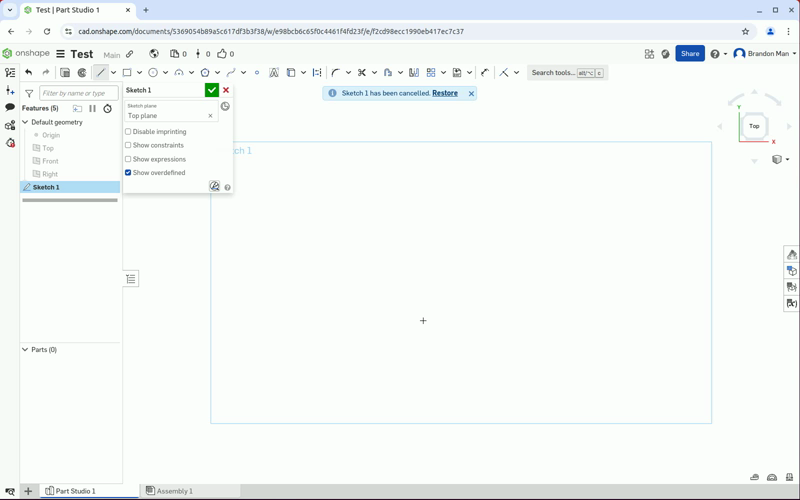
click(423, 320)
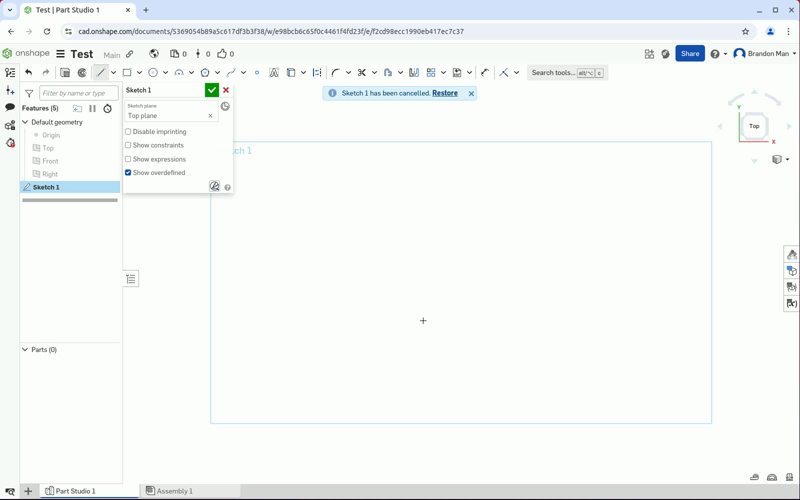
key_up(shift)
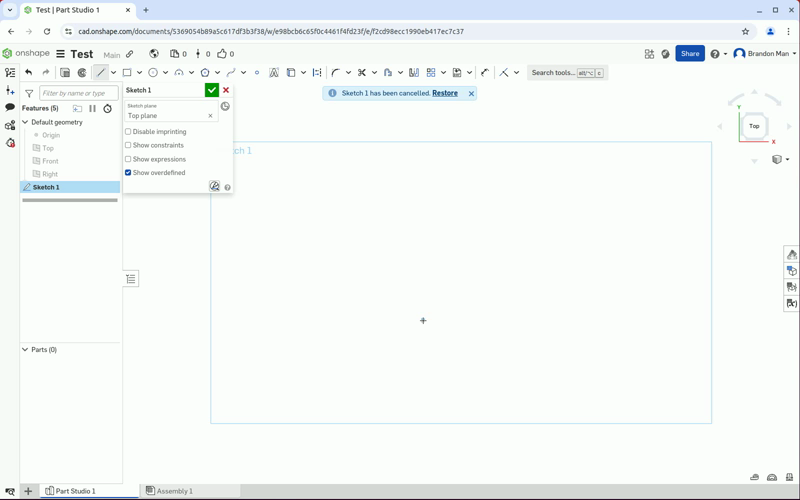
key_down(shift)
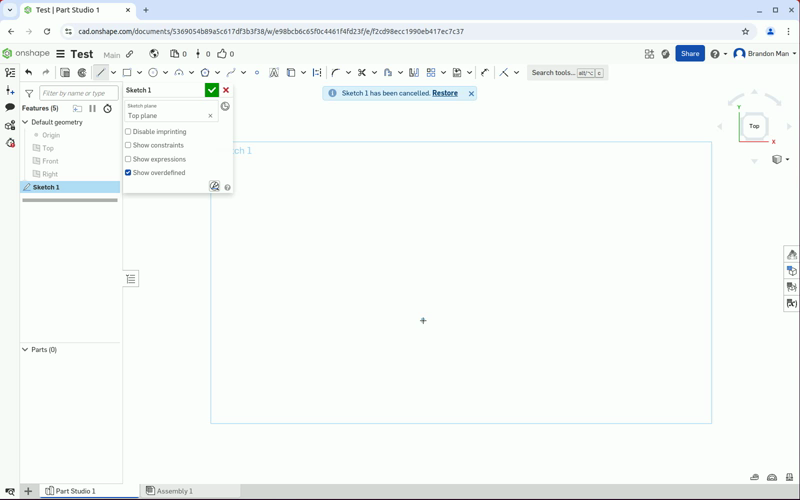
mouse_move(498, 320)
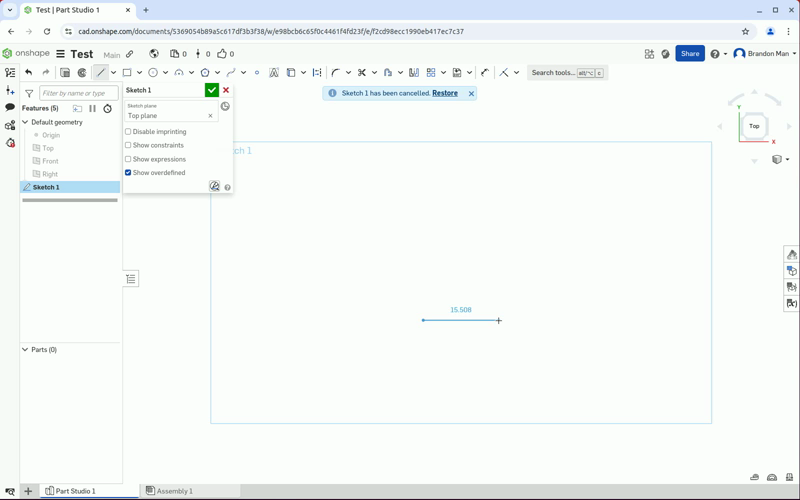
click(498, 320)
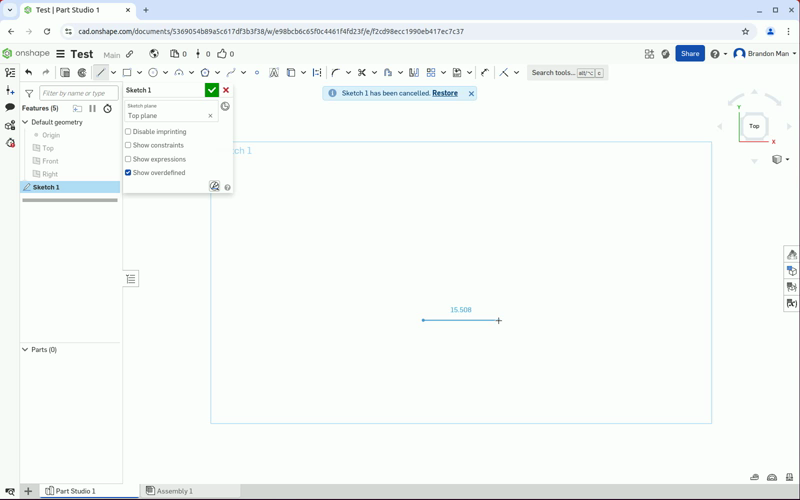
key_up(shift)
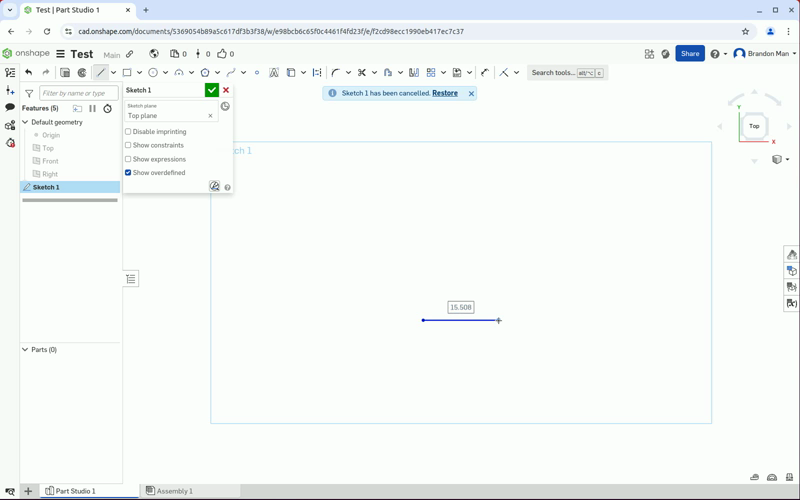
key_down(shift)
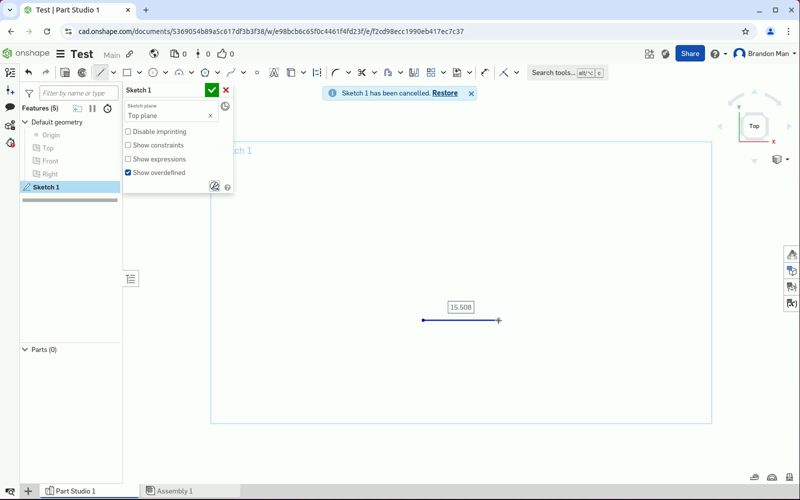
mouse_move(498, 245)
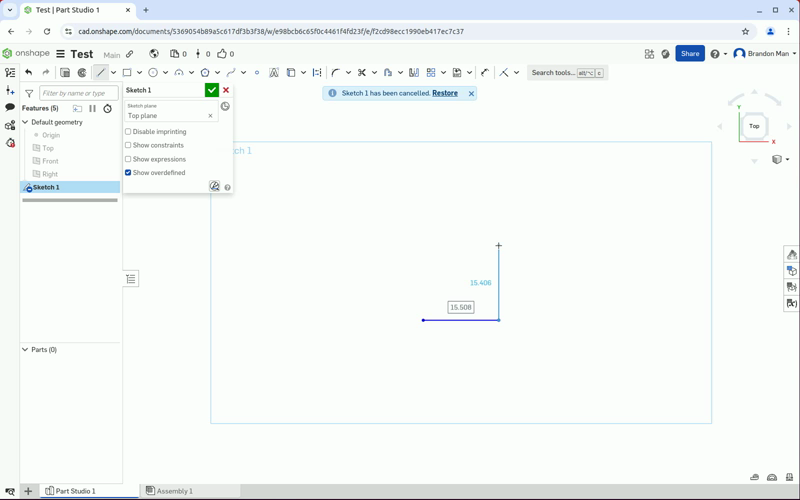
click(498, 245)
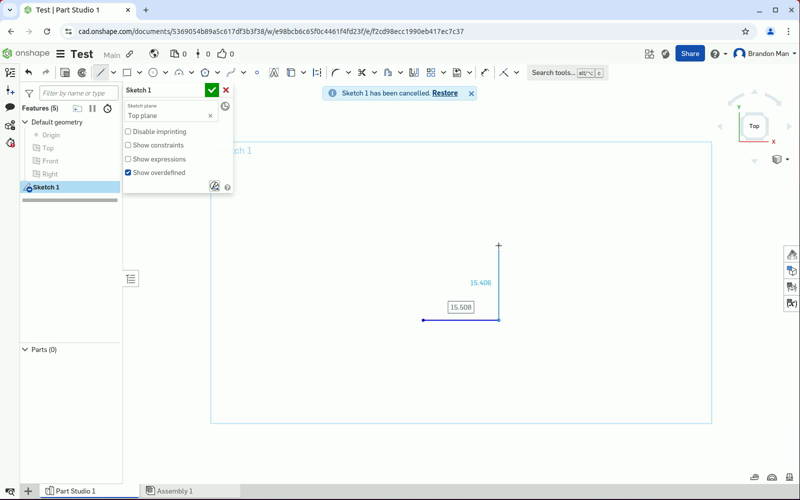
key_up(shift)
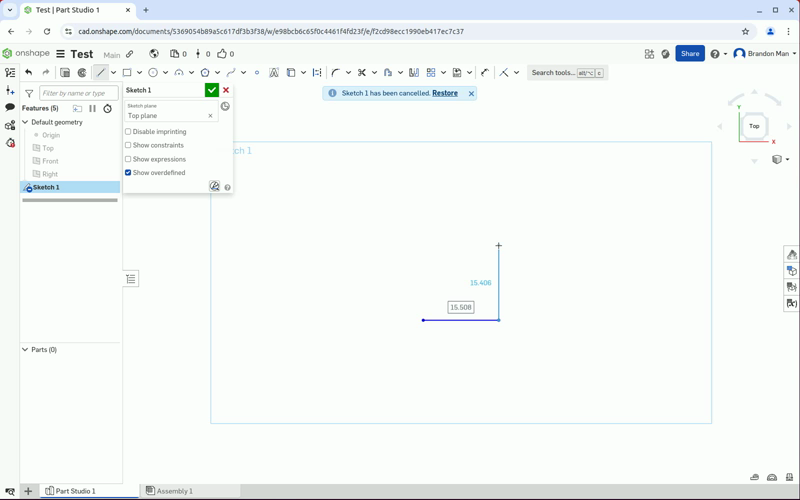
key_down(shift)
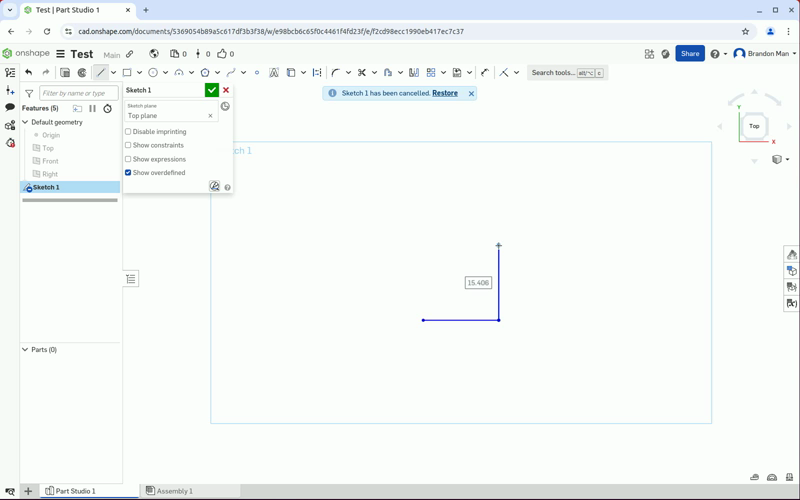
mouse_move(423, 245)
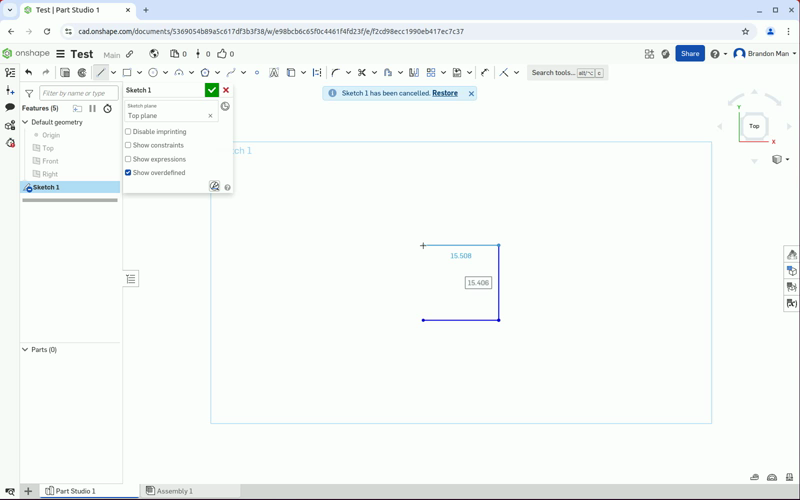
click(423, 245)
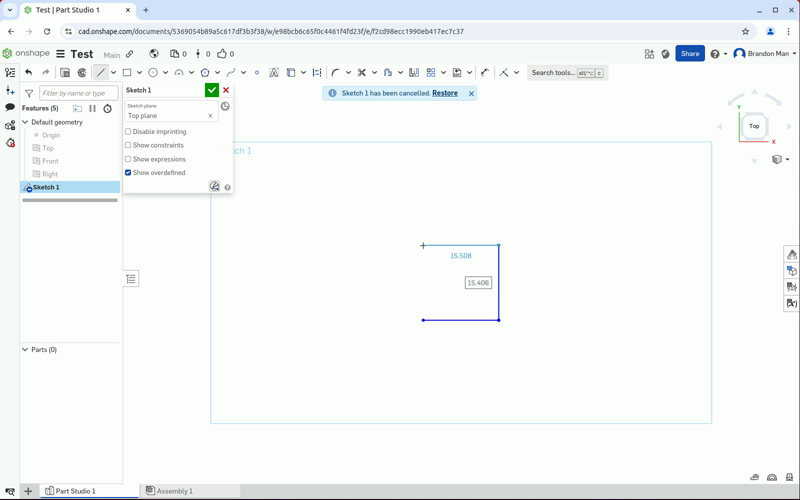
key_up(shift)
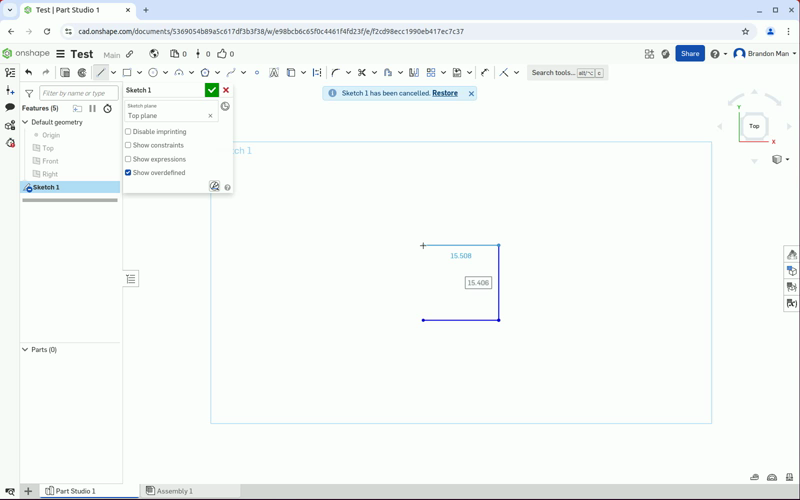
key_down(shift)
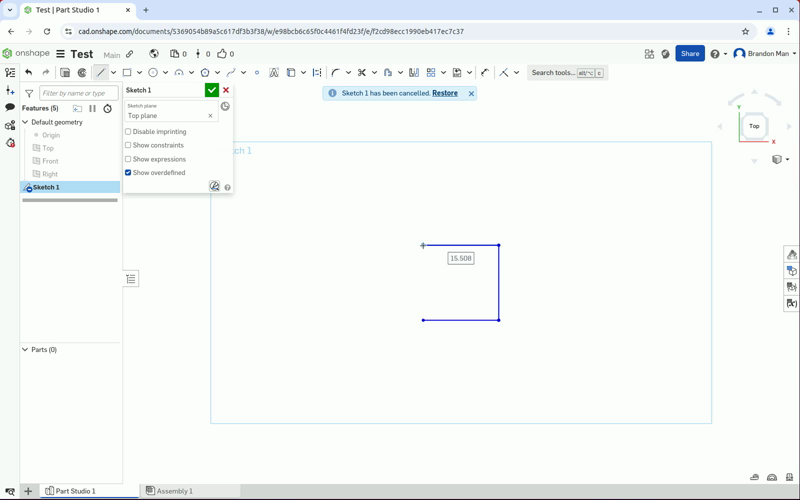
mouse_move(423, 320)
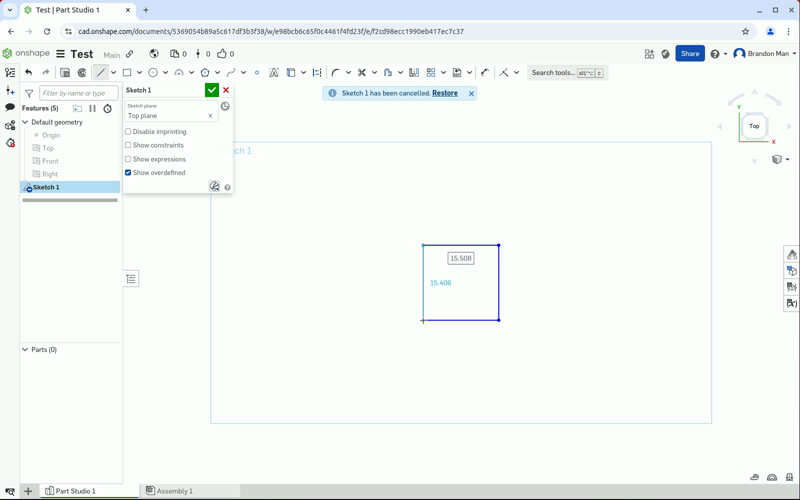
key_up(shift)
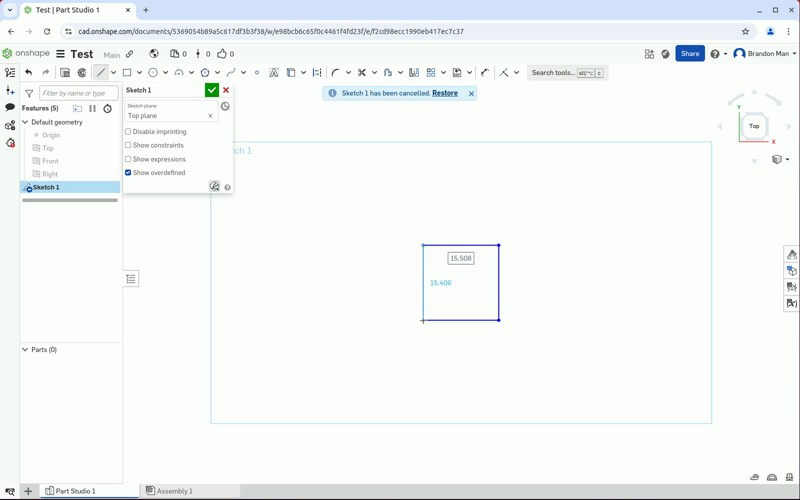
click(423, 320)
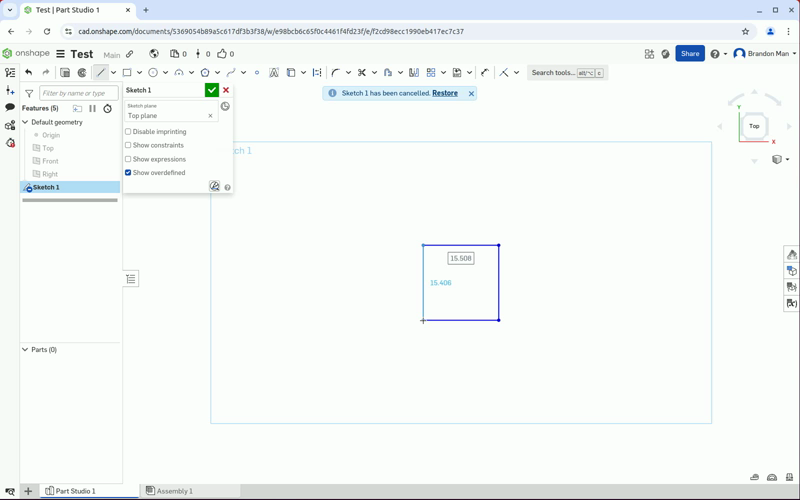
key(esc)
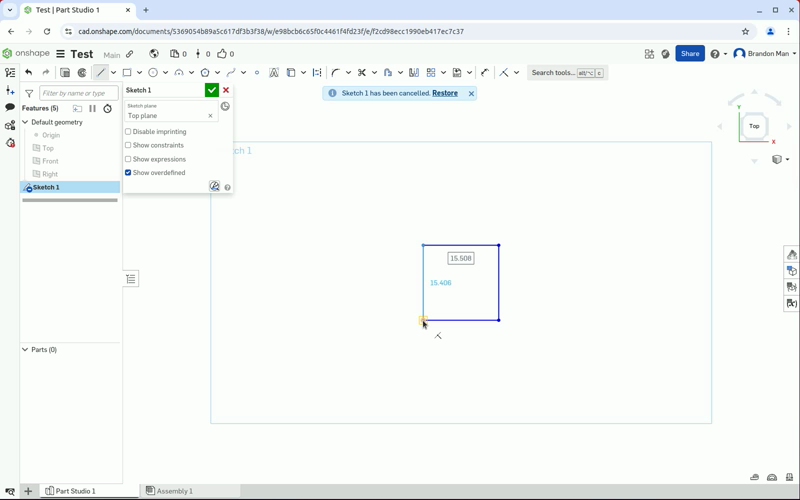
key(c)
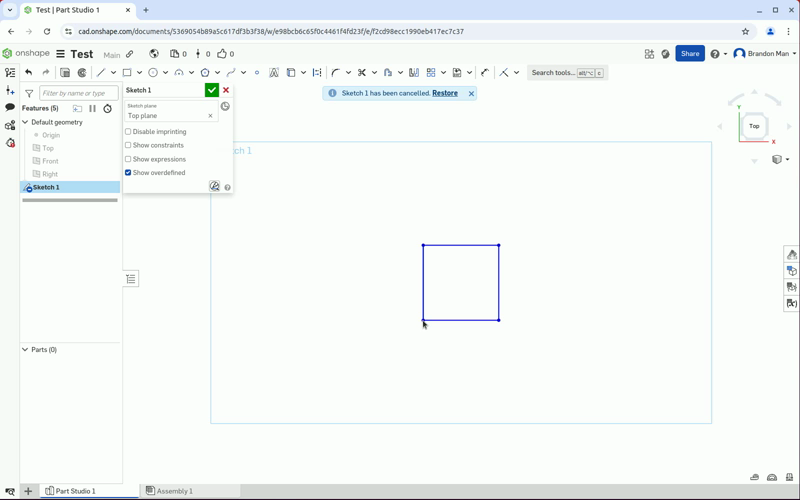
key_down(shift)
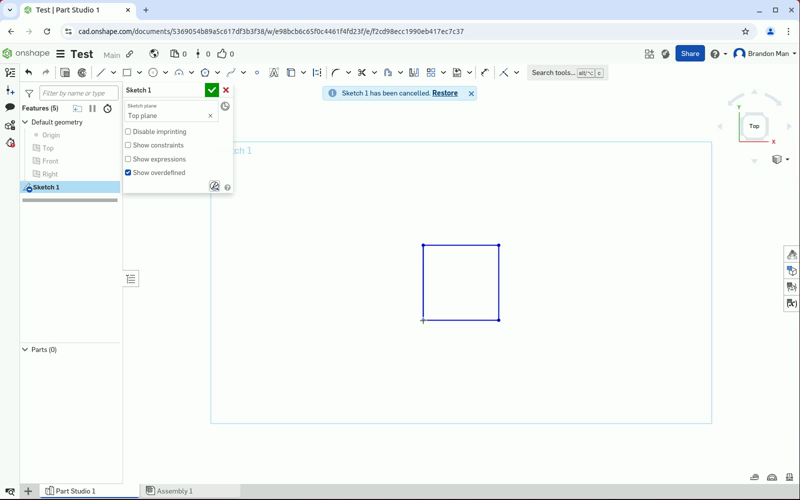
mouse_move(461, 282)
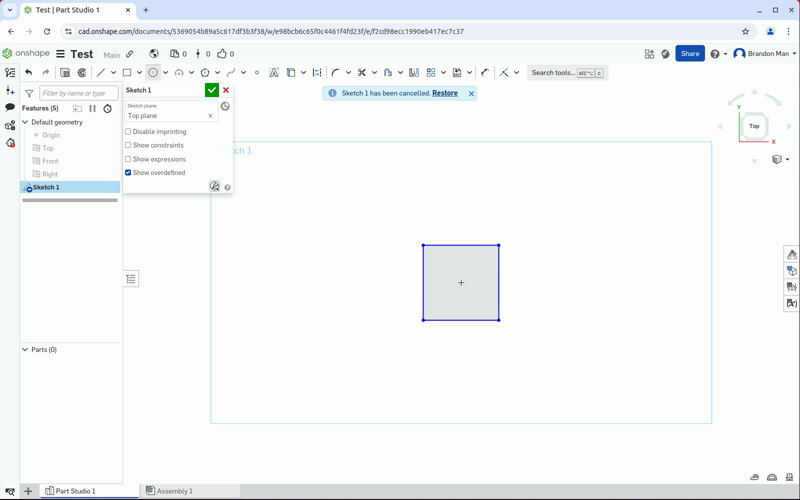
click(461, 282)
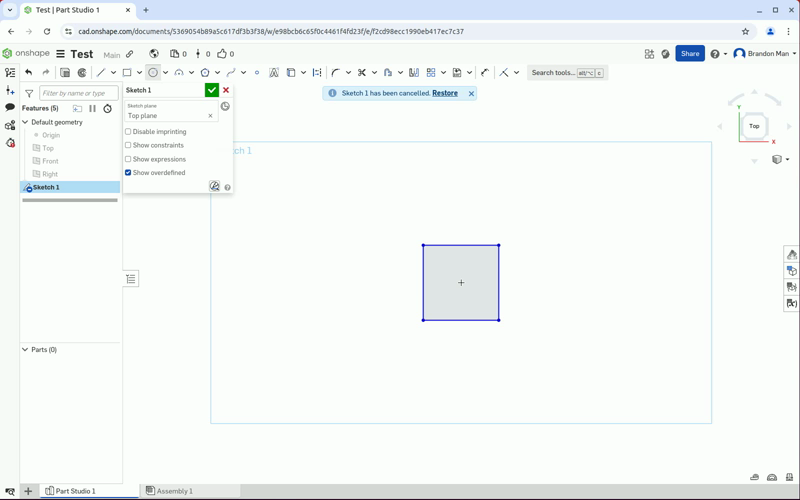
key_up(shift)
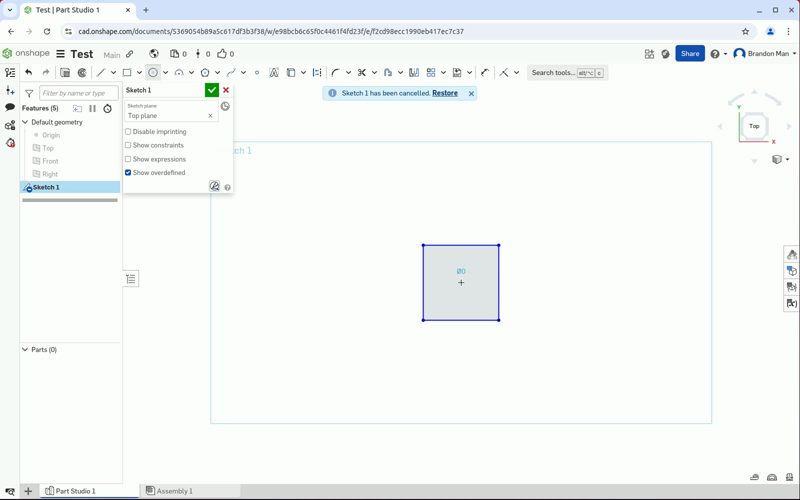
mouse_move(472, 282)
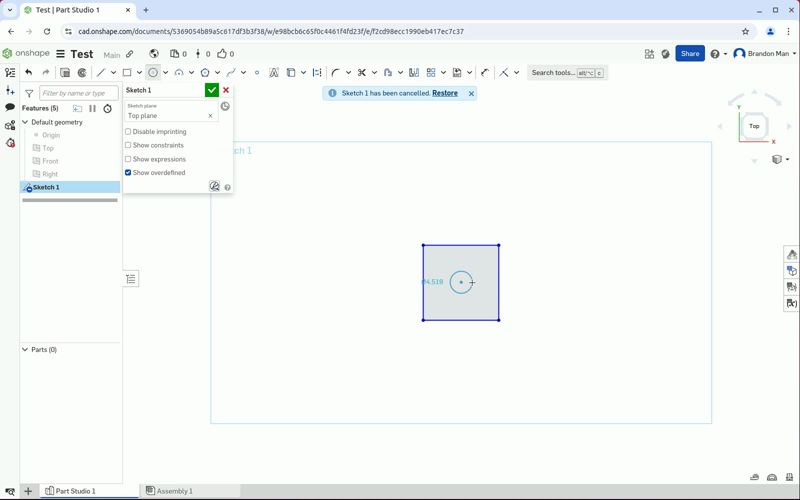
click(472, 282)
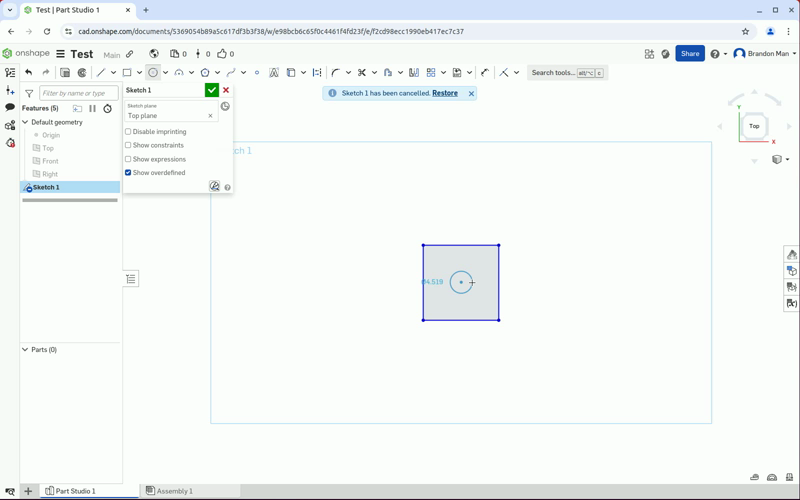
key(esc)
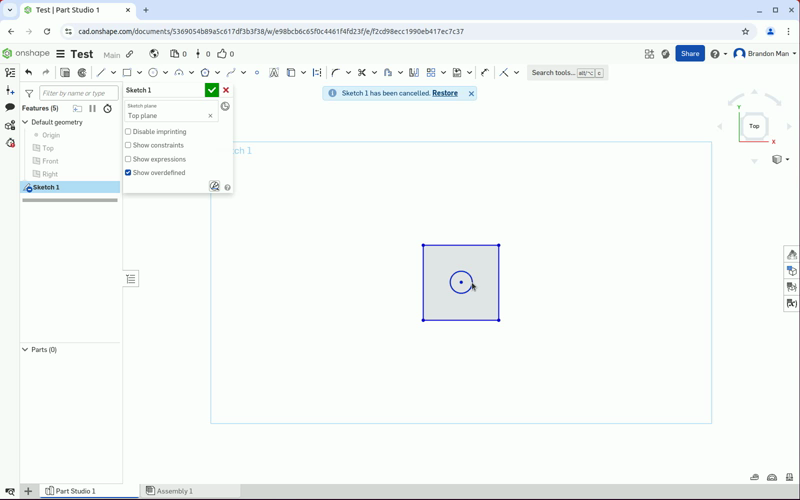
mouse_move(433, 279)
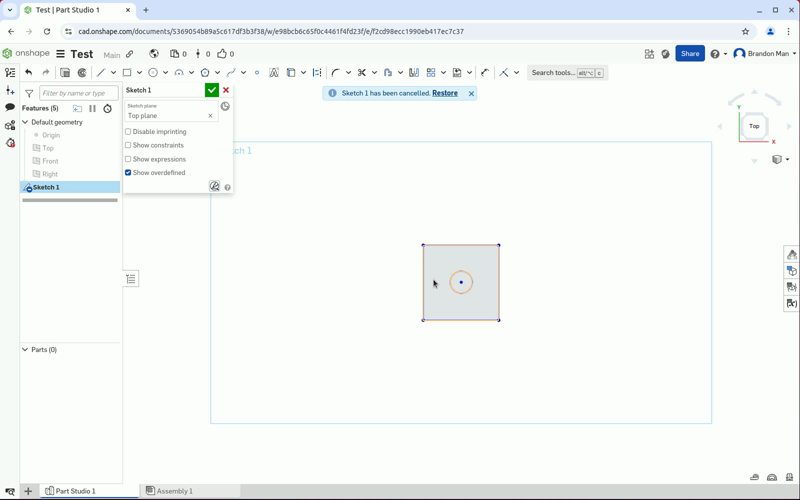
click(433, 279)
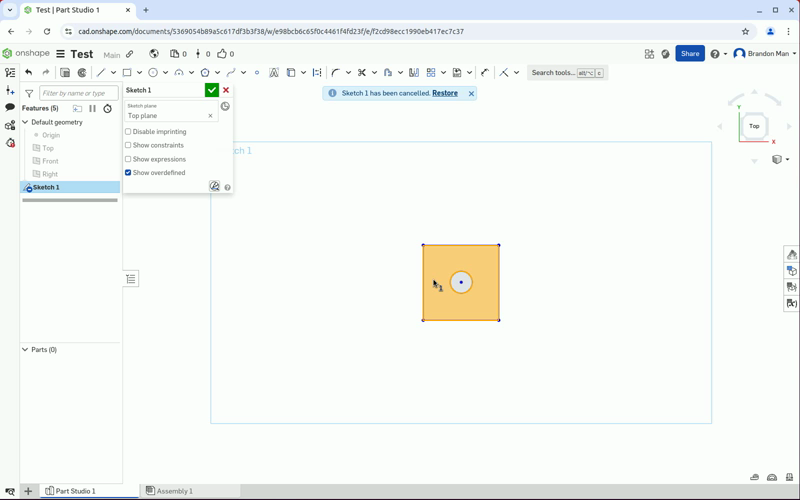
mouse_move(73, 352)
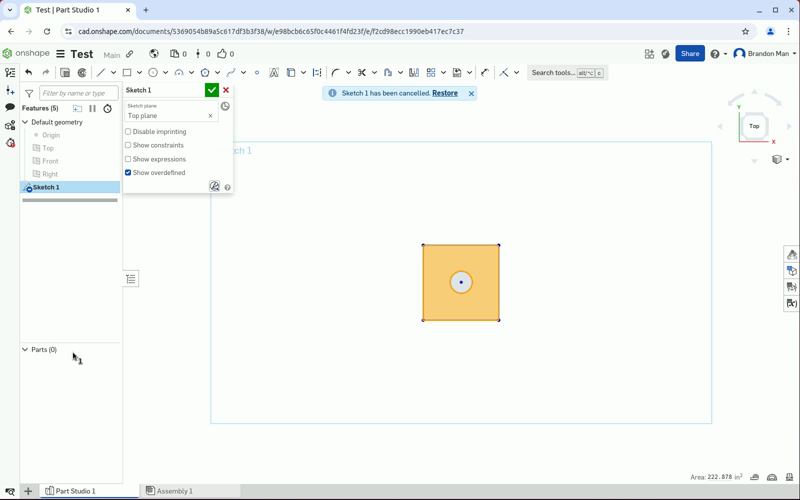
key(shift+y)
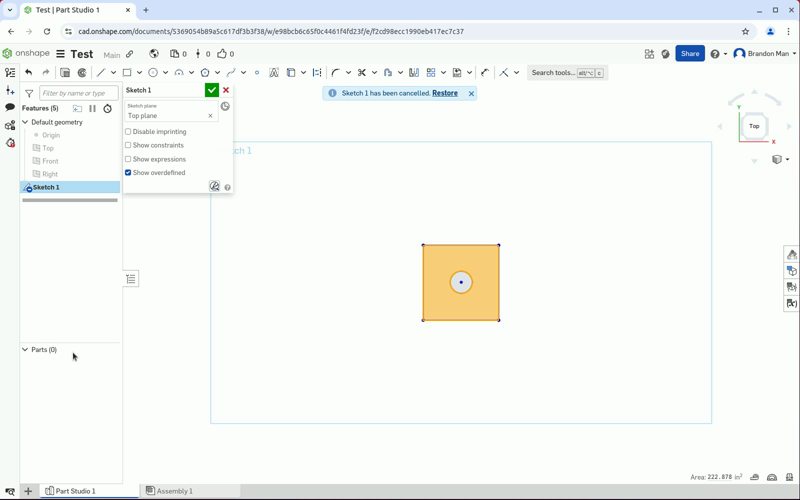
key(shift+e)
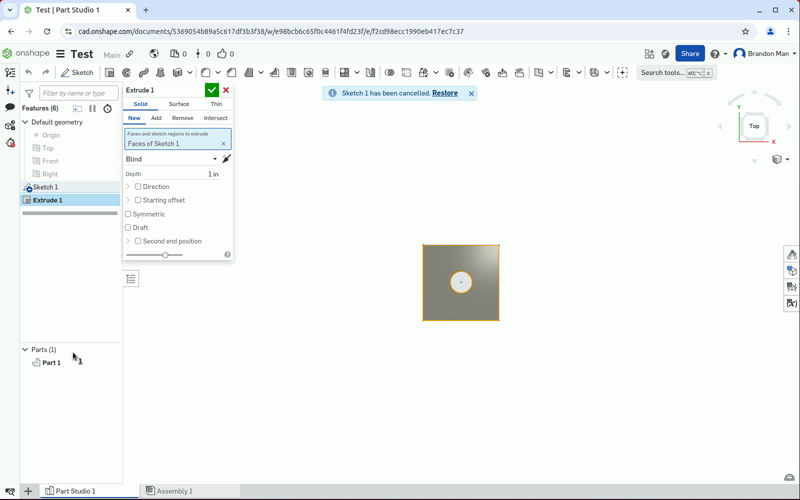
mouse_move(143, 106)
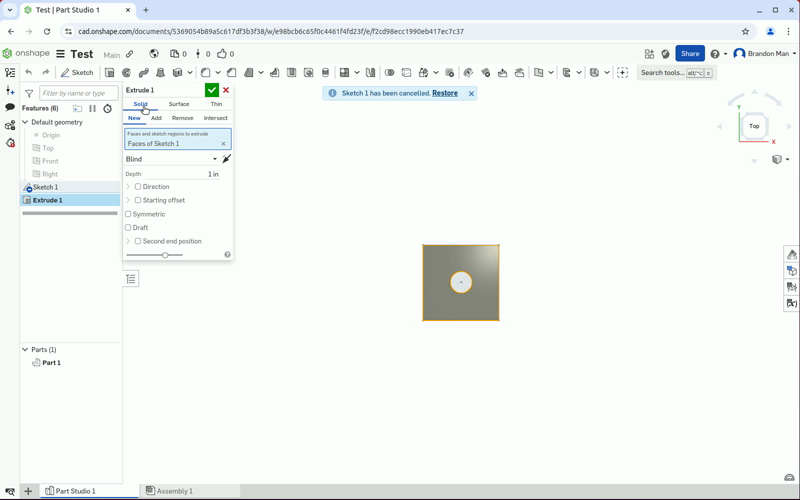
click(143, 106)
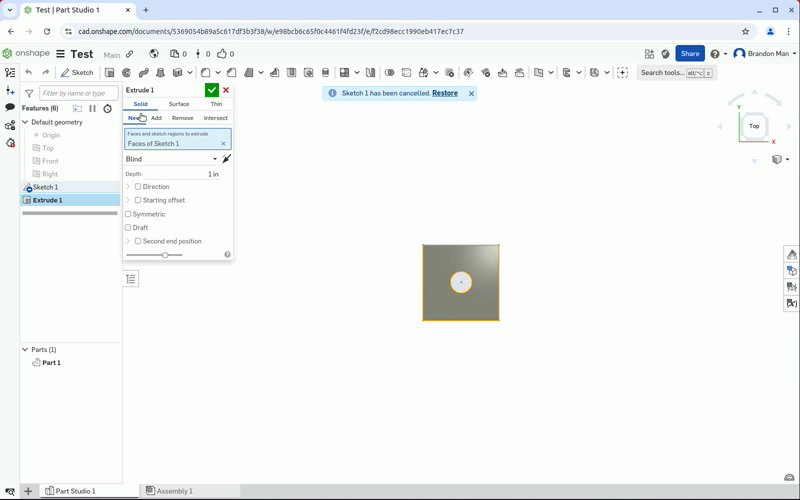
mouse_move(137, 120)
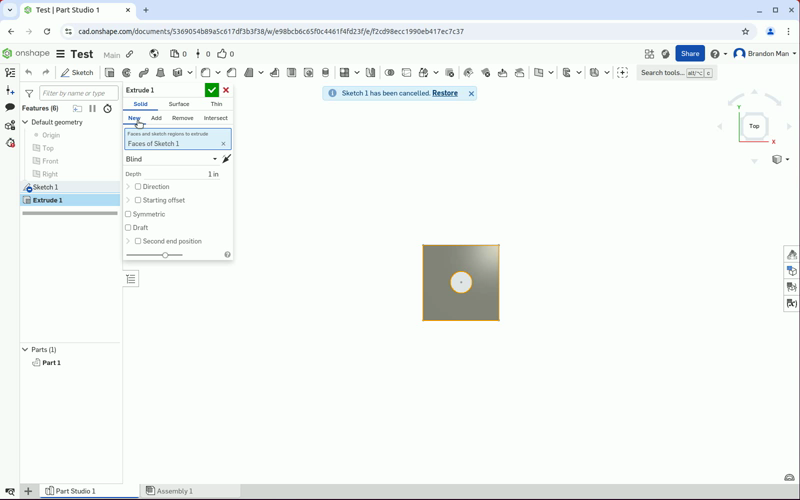
click(137, 120)
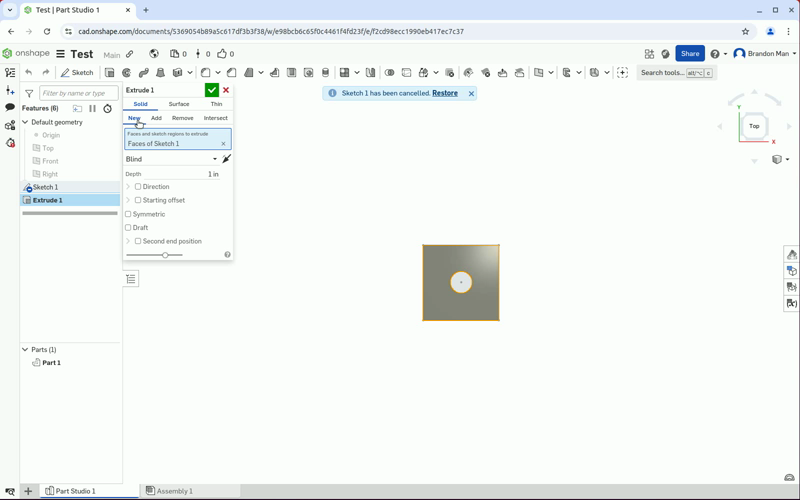
key(tab, 4)
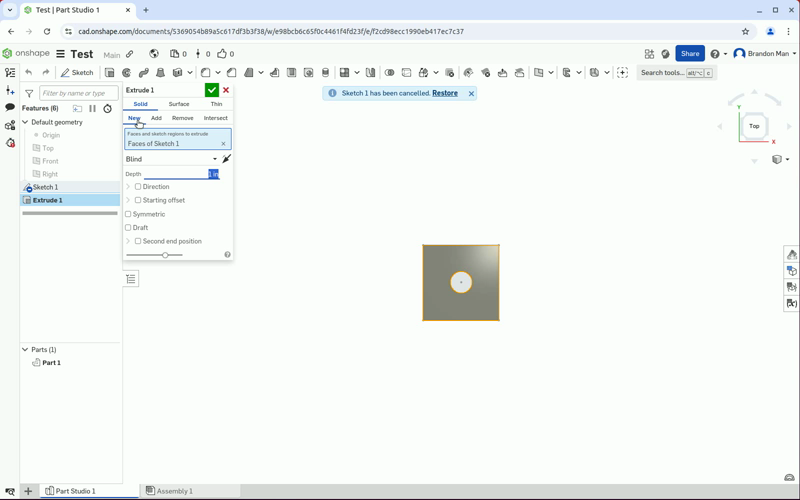
text(1.444)
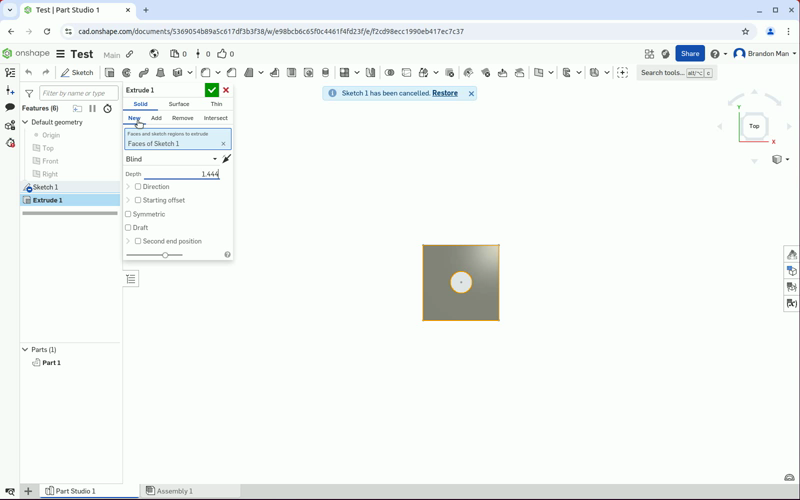
key(enter)
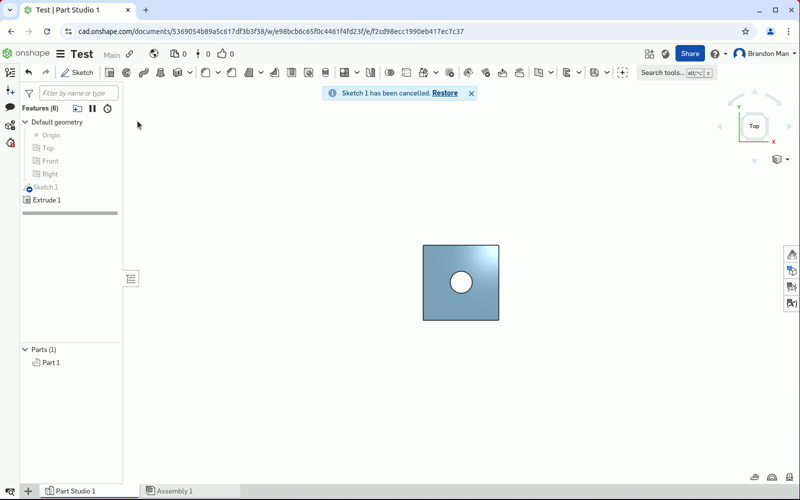
key(shift+h)
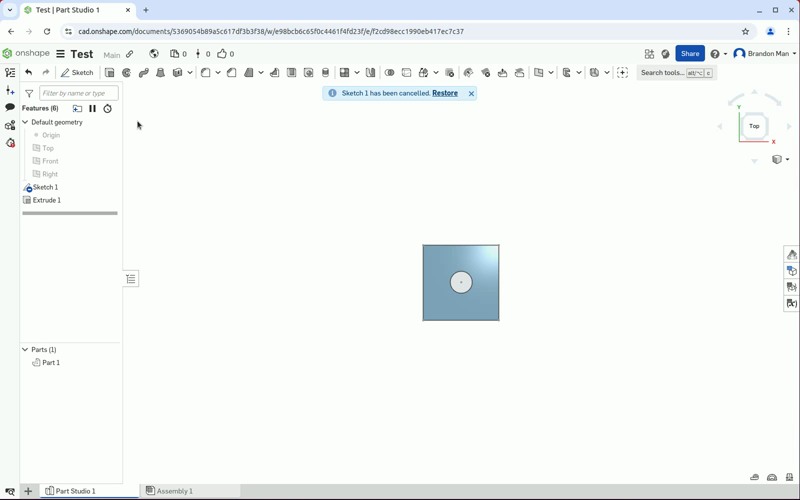
key(shift+h)
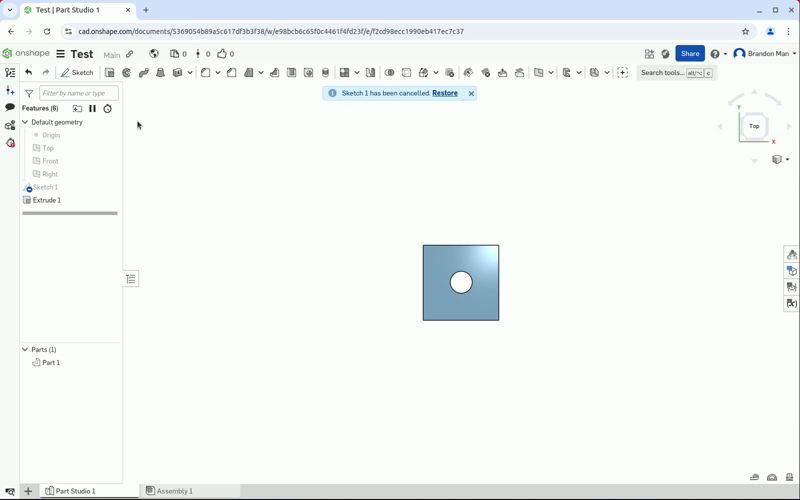
mouse_move(73, 189)
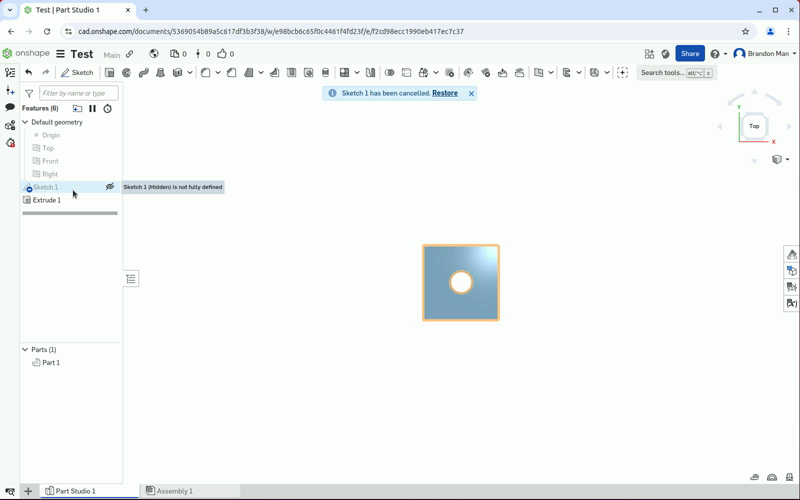
click(73, 189)
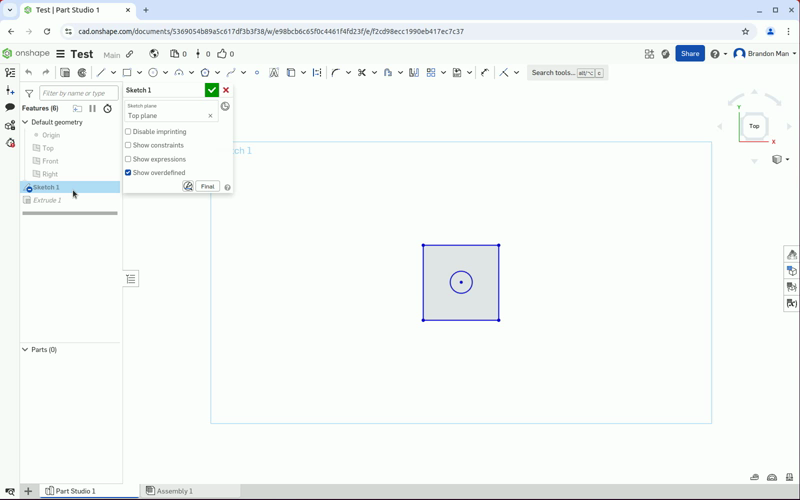
mouse_move(229, 92)
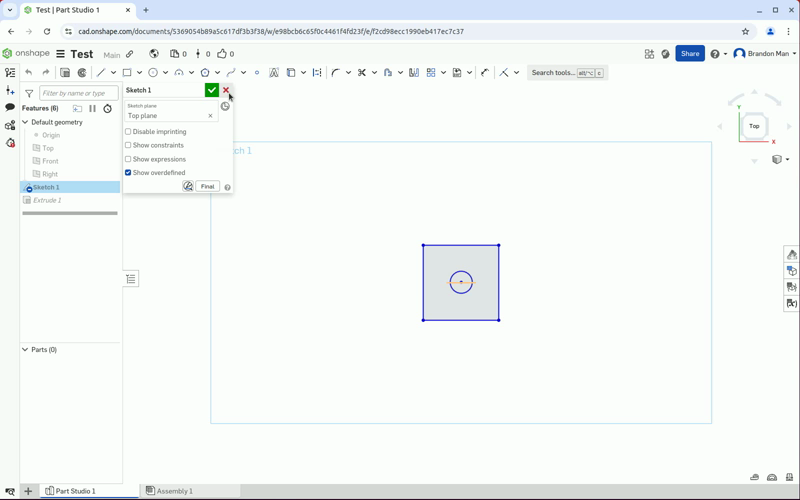
click(229, 92)
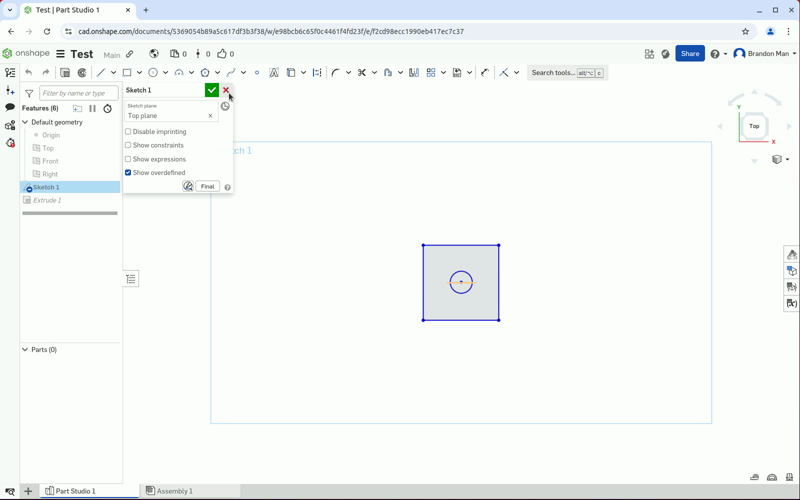
key(shift+s)
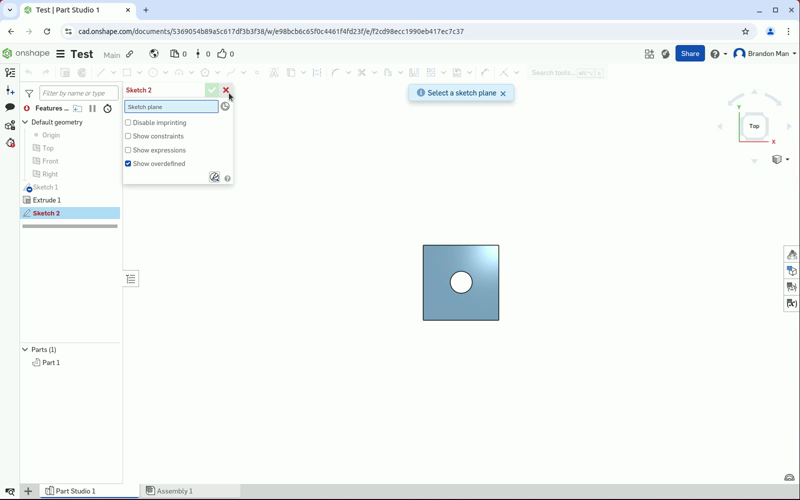
mouse_move(73, 150)
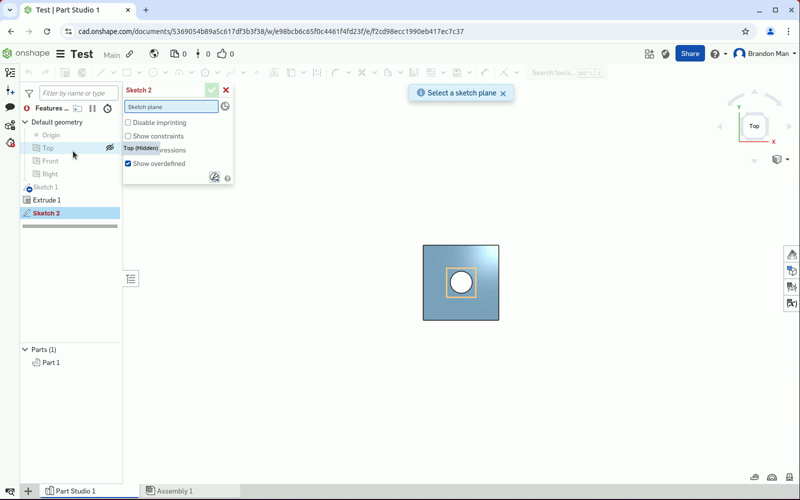
click(73, 150)
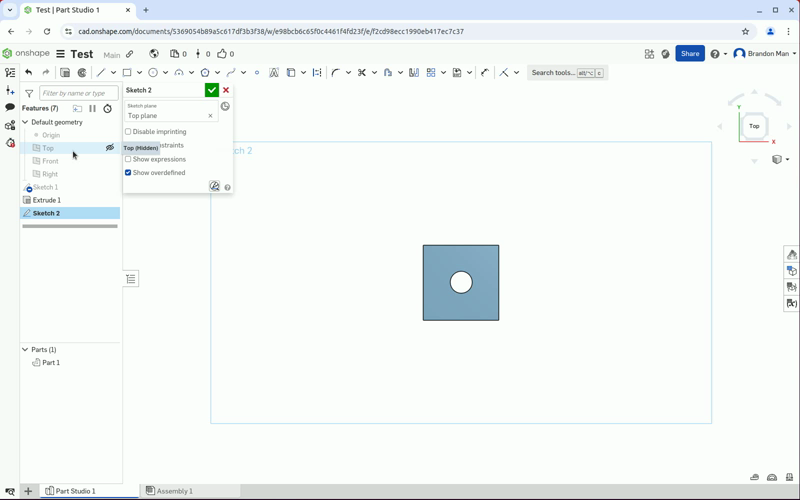
mouse_move(73, 352)
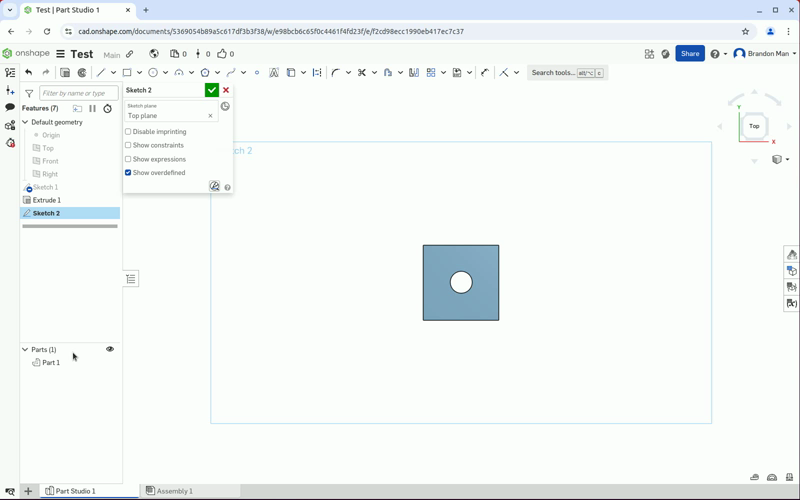
key(y)
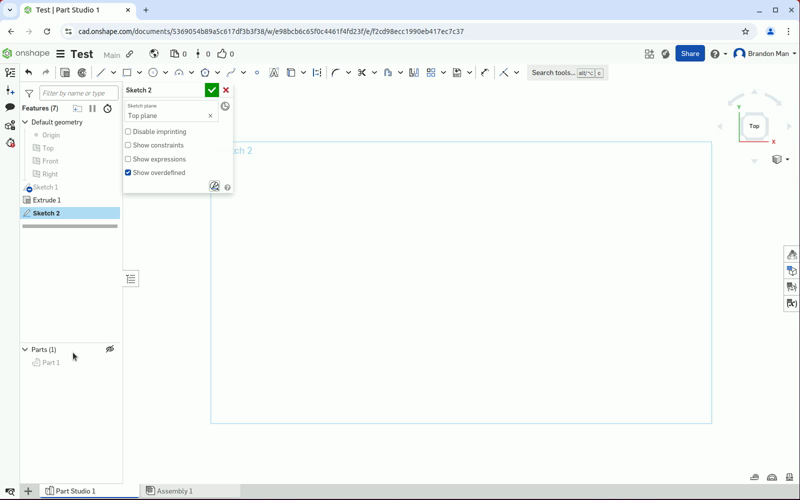
key(c)
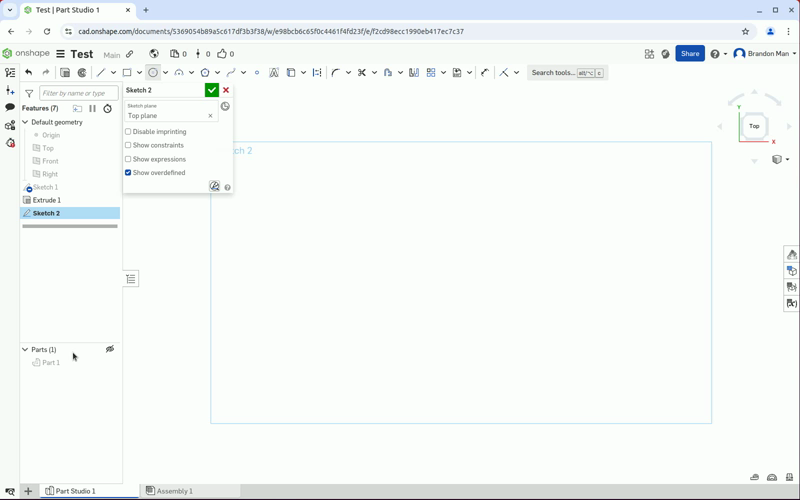
key_down(shift)
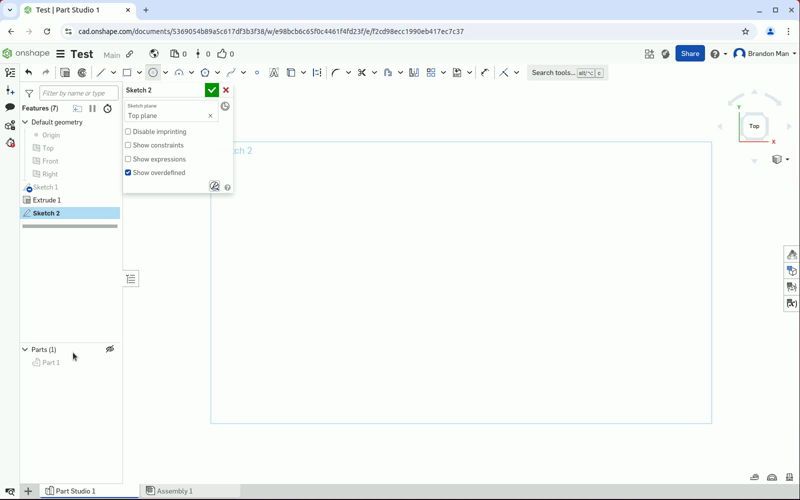
mouse_move(460, 282)
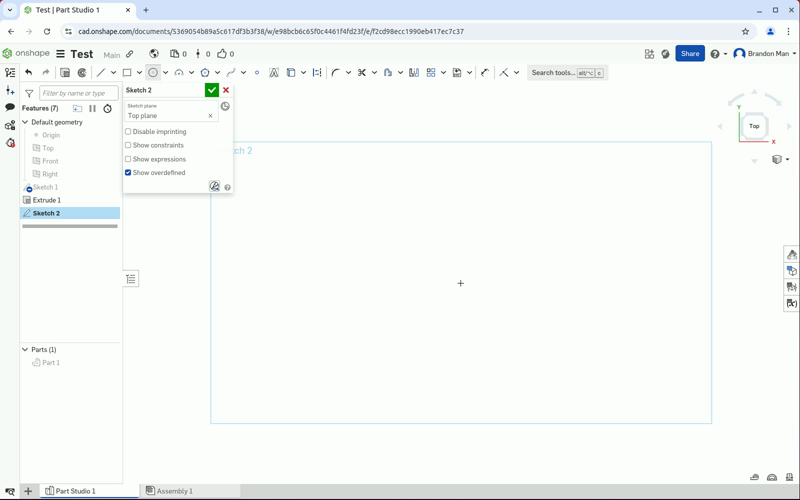
click(460, 282)
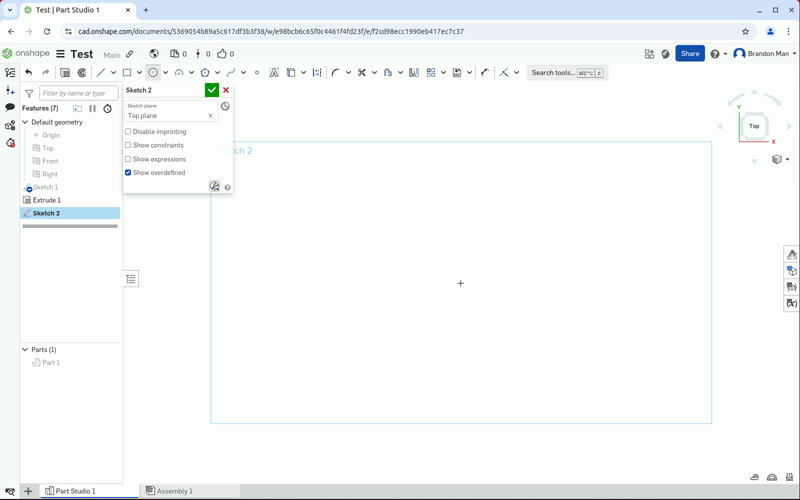
key_up(shift)
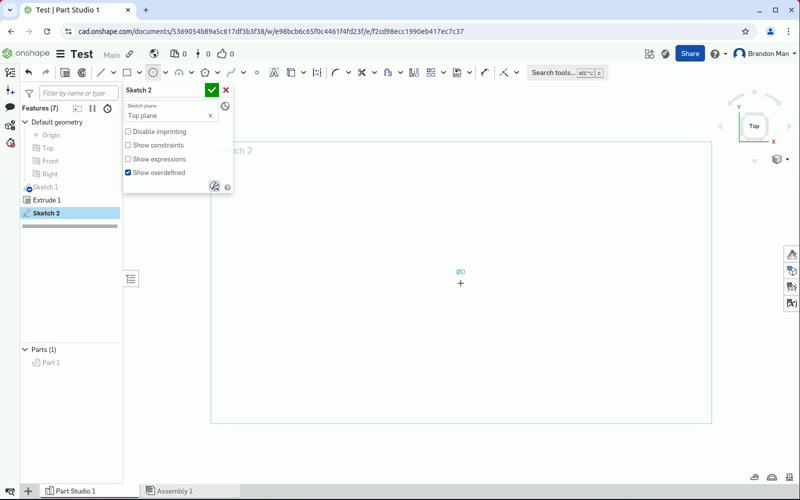
mouse_move(472, 282)
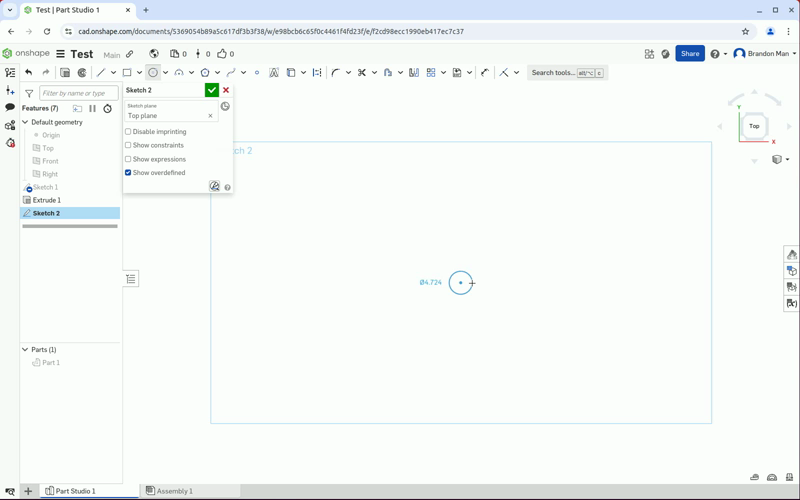
click(472, 282)
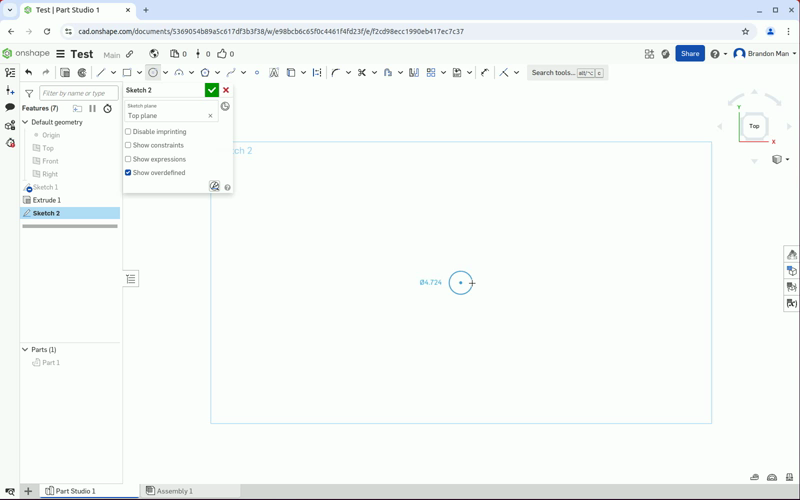
key(esc)
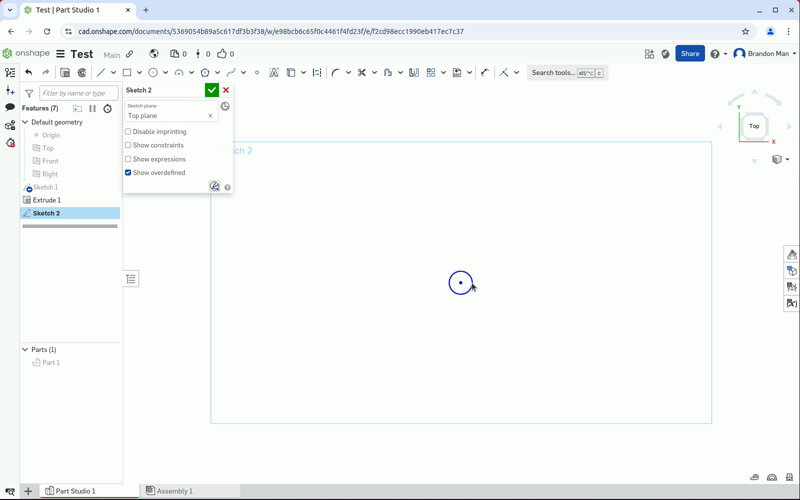
mouse_move(463, 278)
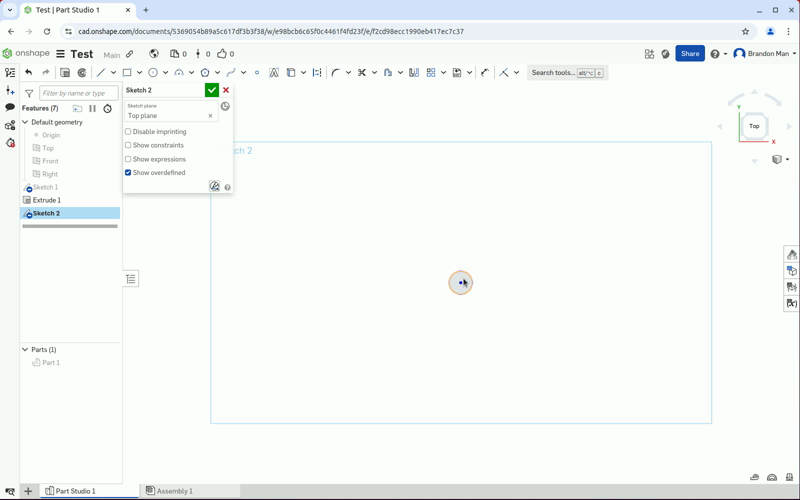
scroll(6)
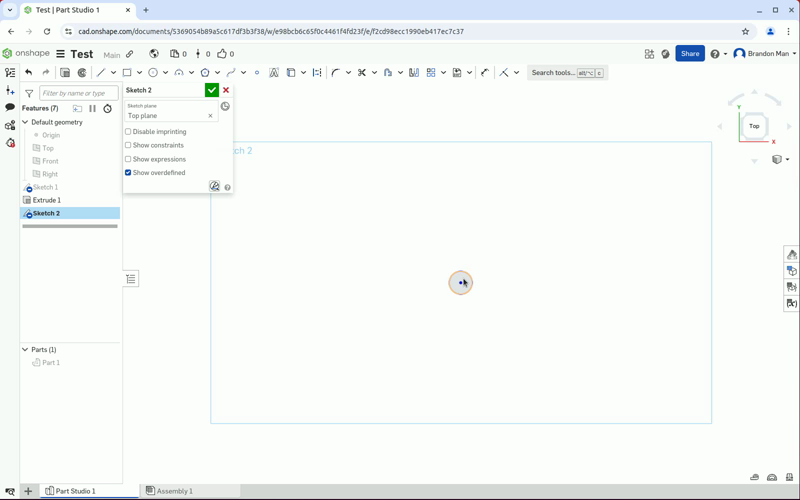
scroll(6)
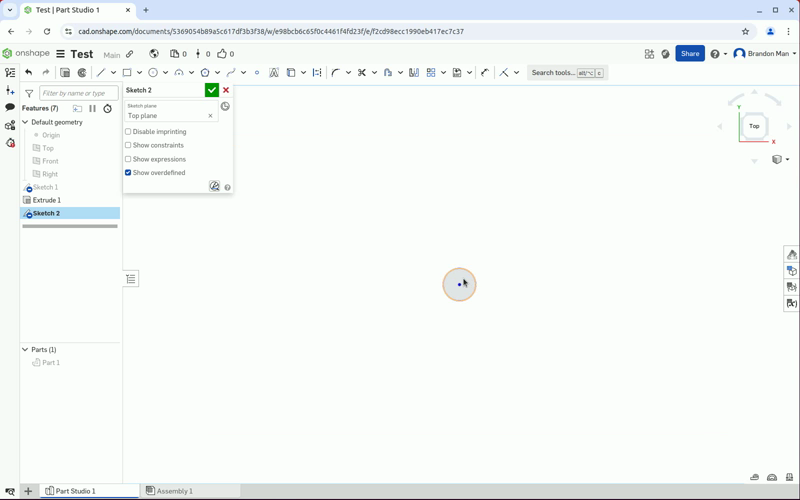
scroll(6)
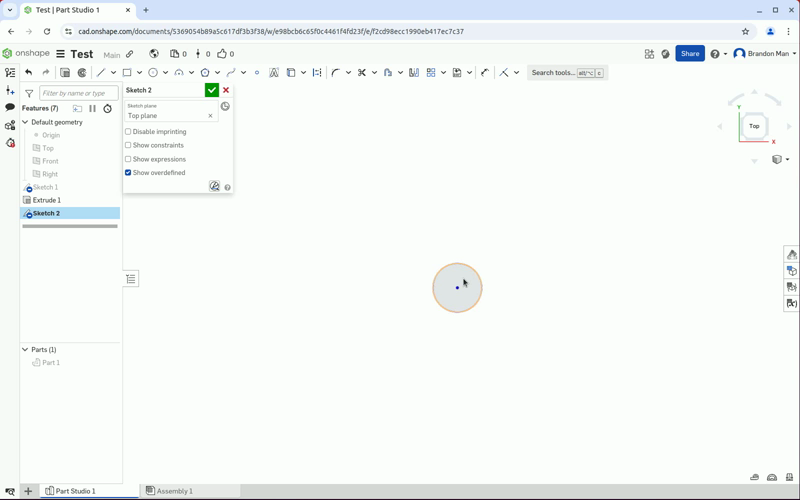
scroll(6)
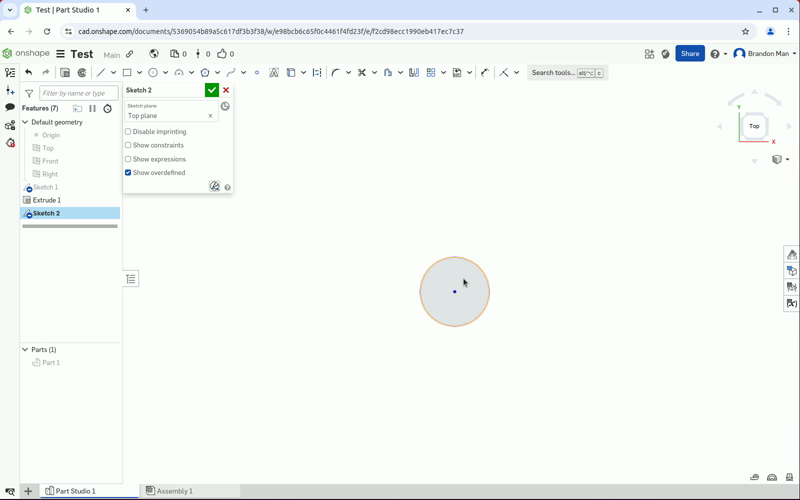
scroll(6)
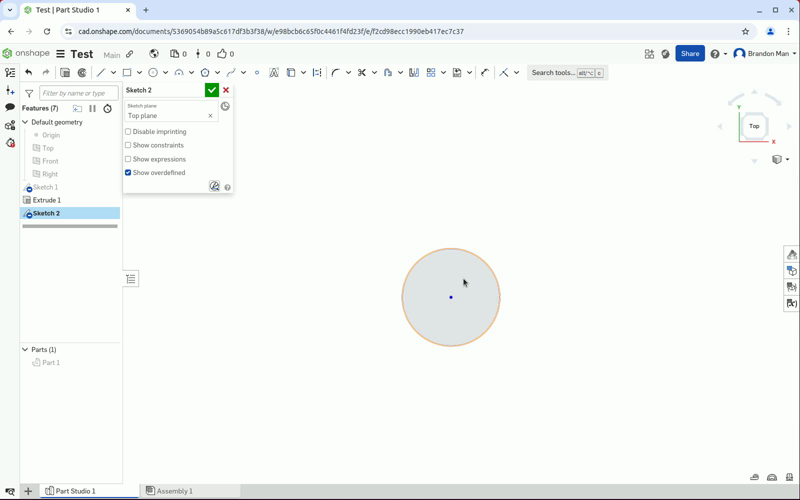
scroll(6)
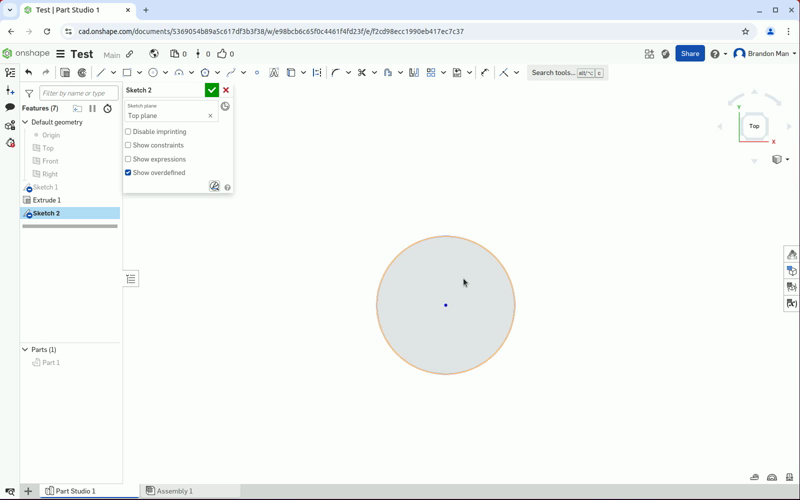
scroll(6)
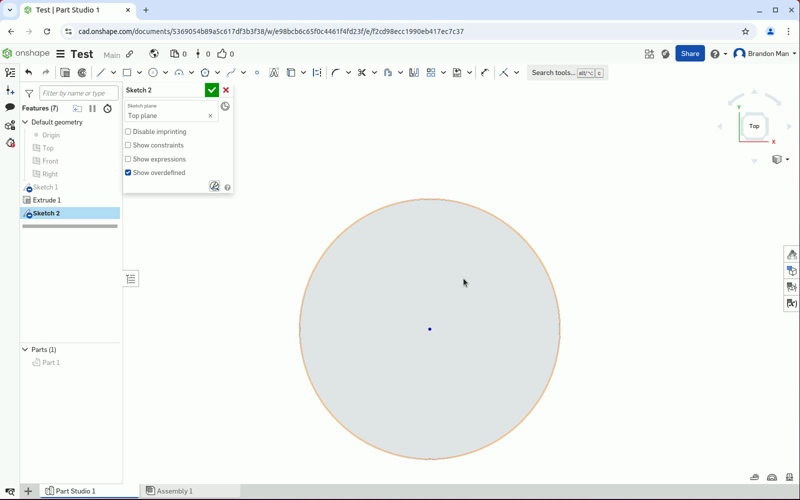
click(463, 278)
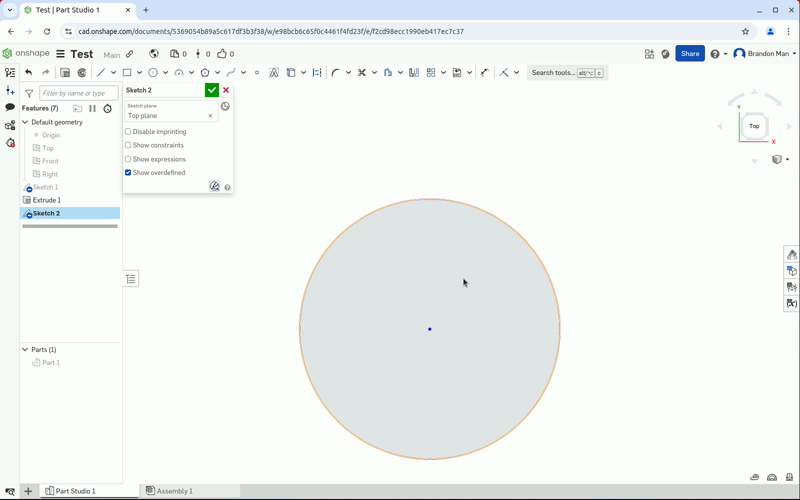
scroll(-6)
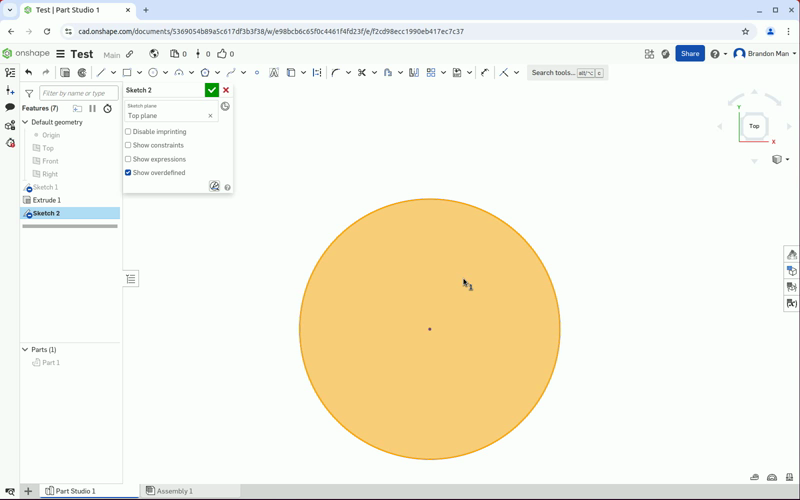
scroll(-6)
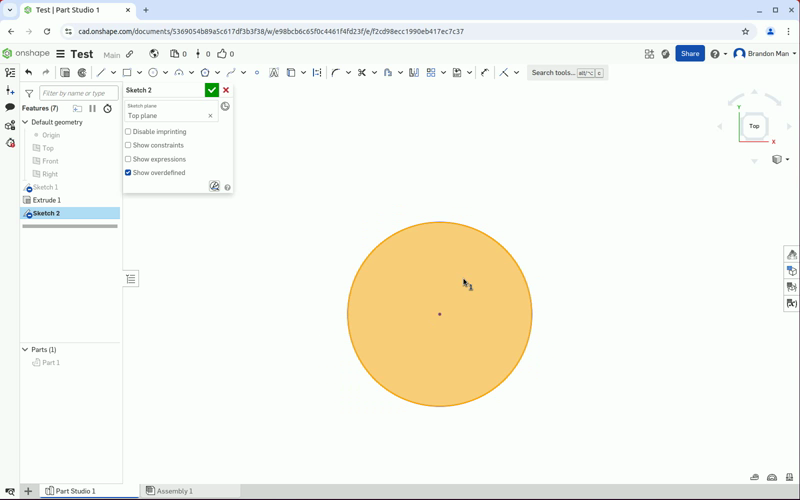
scroll(-6)
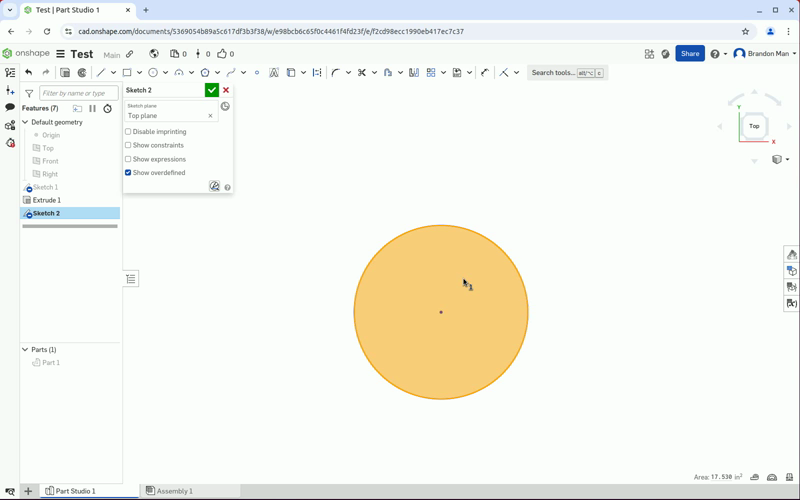
scroll(-6)
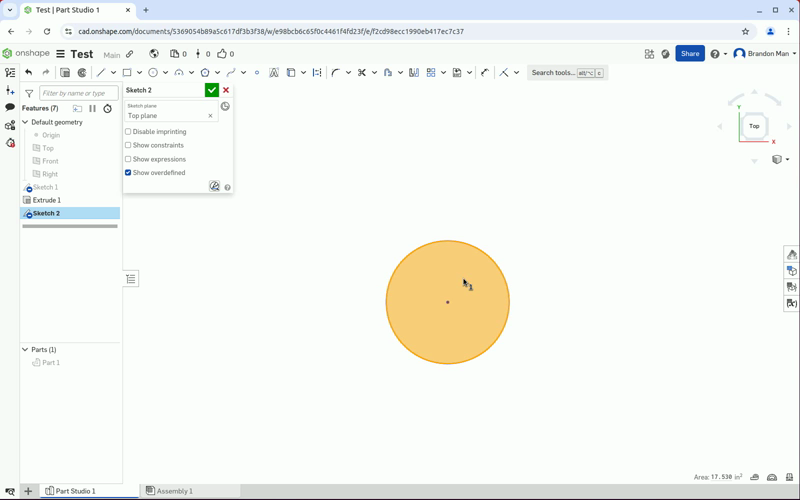
scroll(-6)
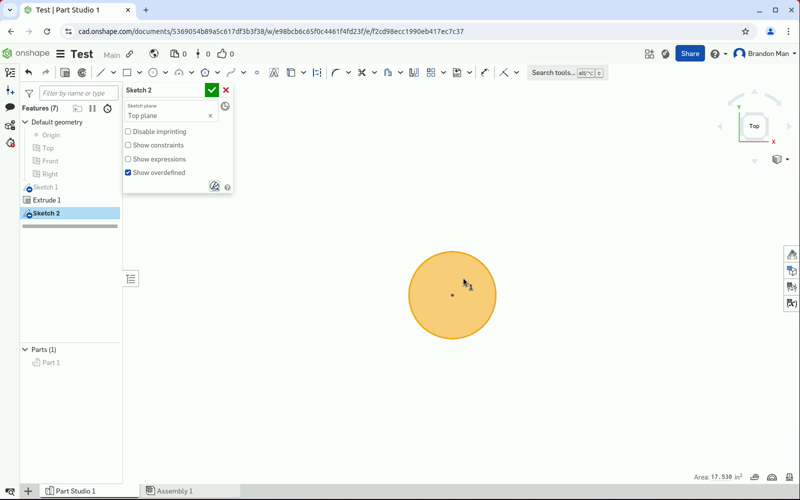
scroll(-6)
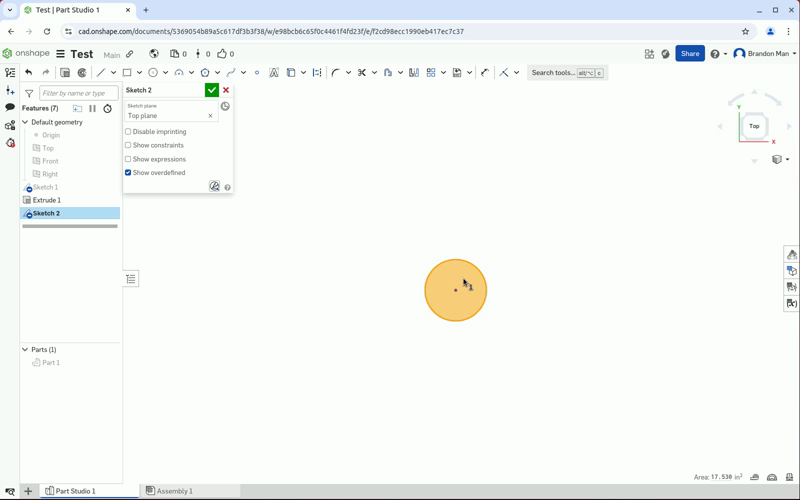
scroll(-6)
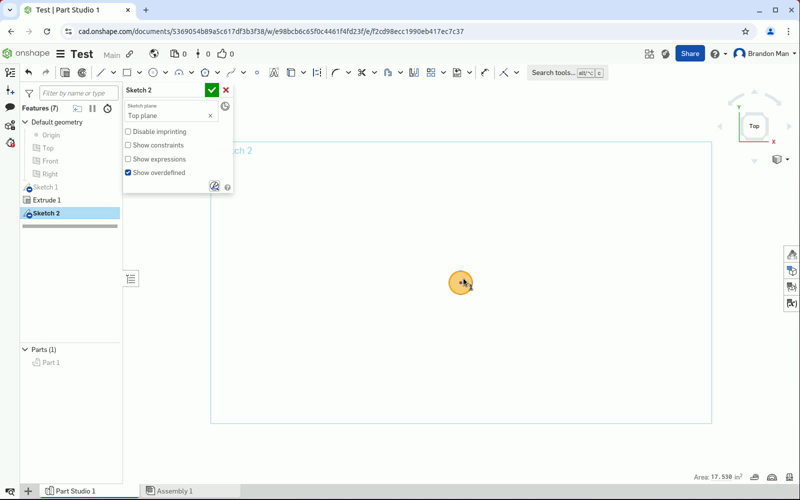
mouse_move(73, 352)
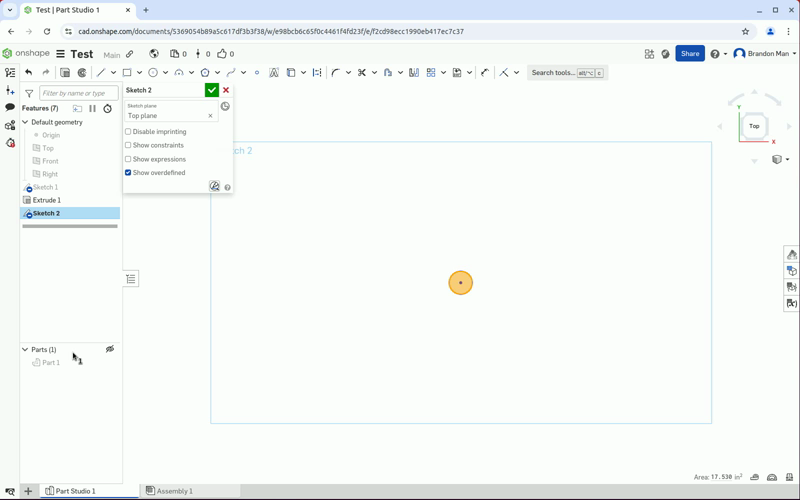
key(shift+y)
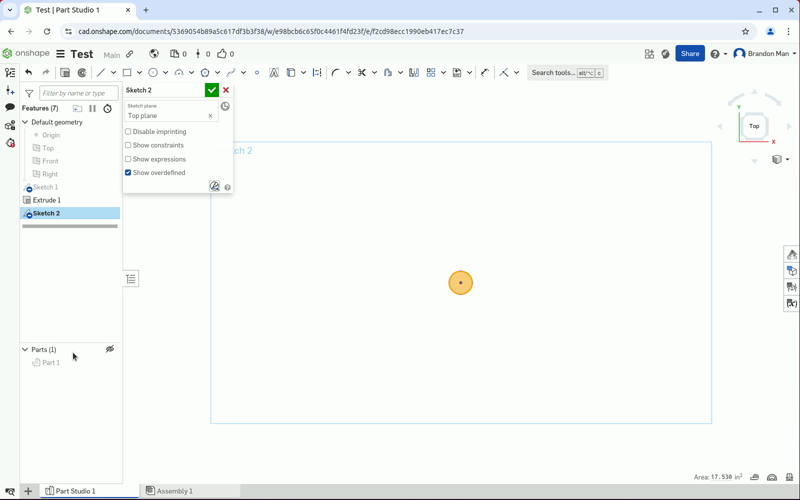
key(shift+e)
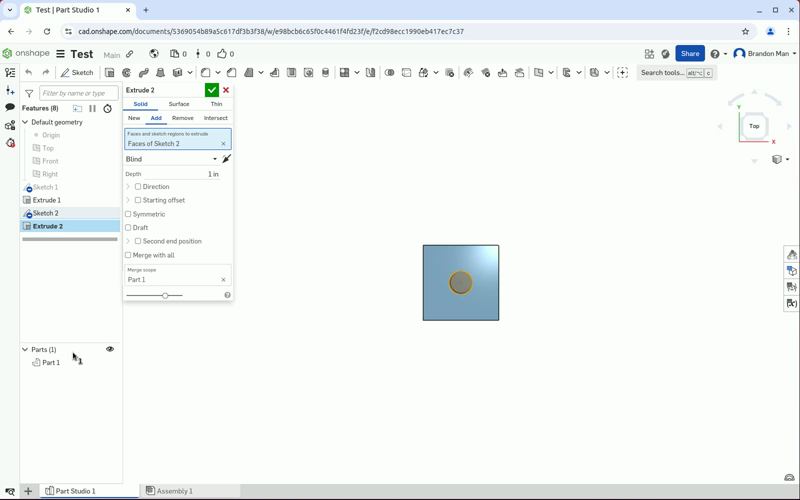
mouse_move(143, 106)
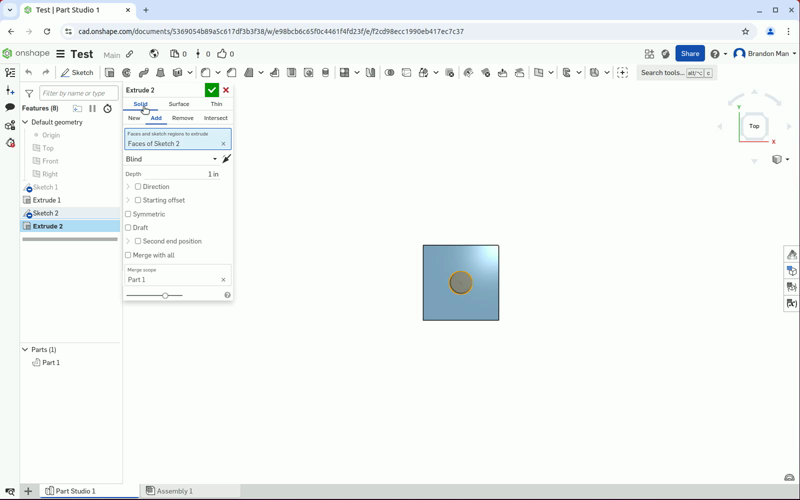
click(143, 106)
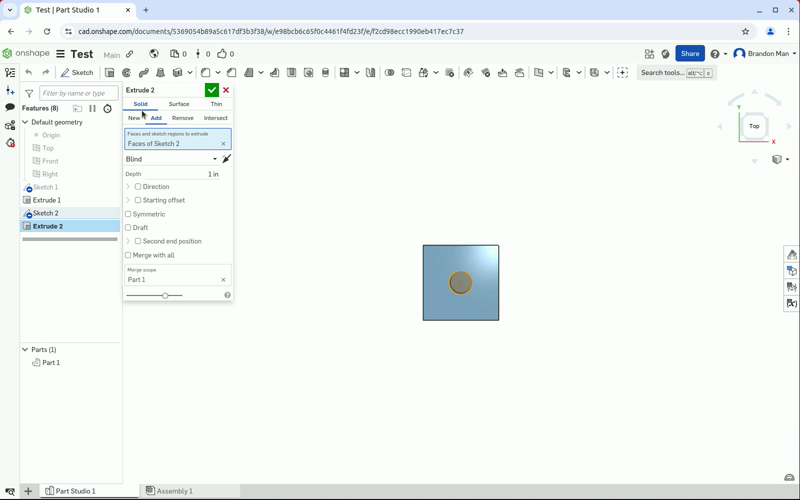
mouse_move(137, 120)
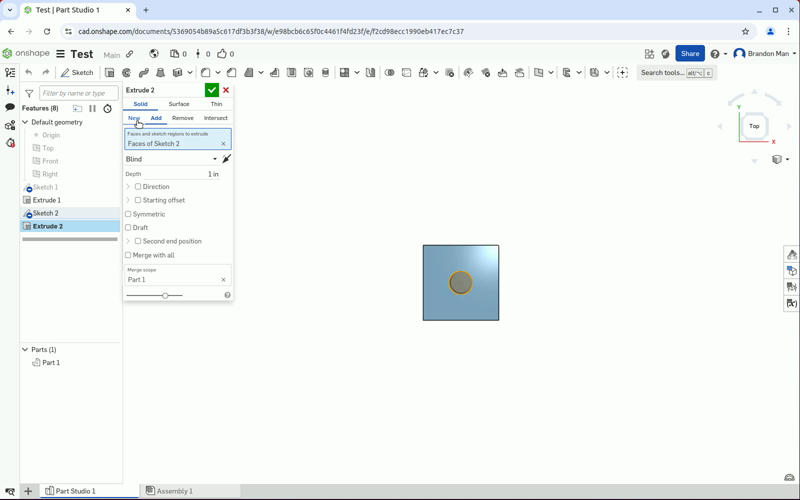
click(137, 120)
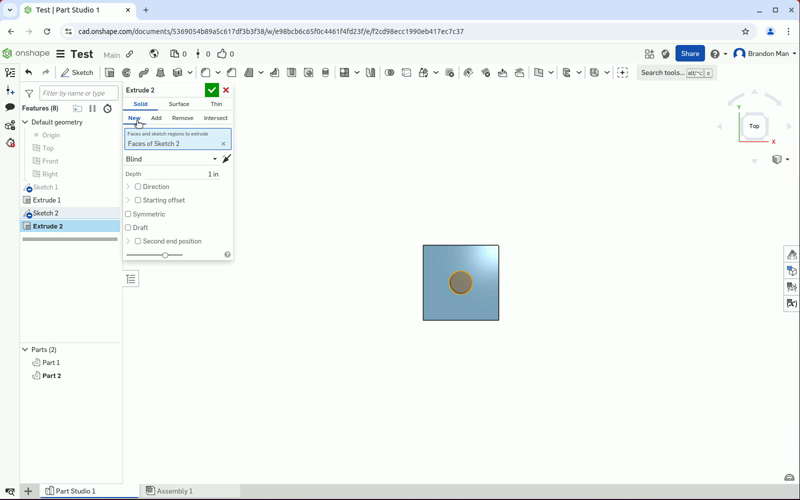
key(tab, 4)
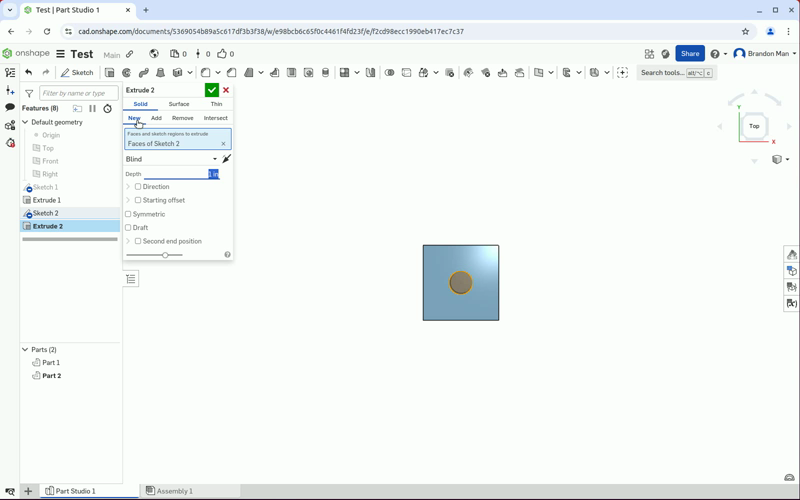
text(23.108)
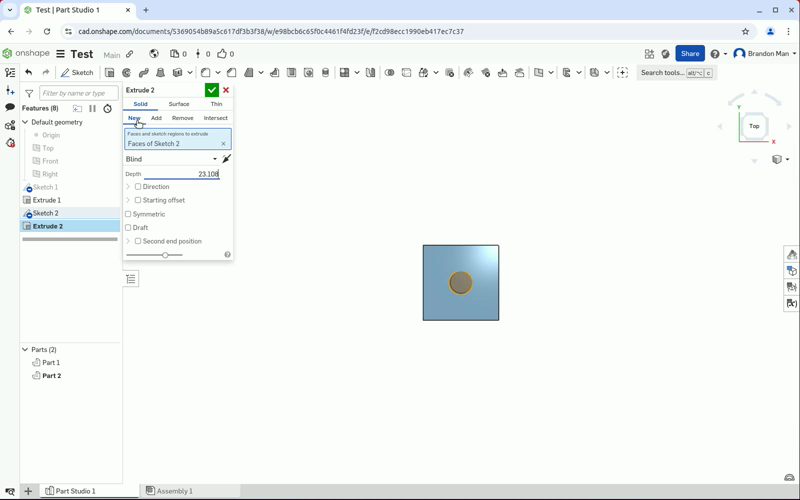
key(enter)
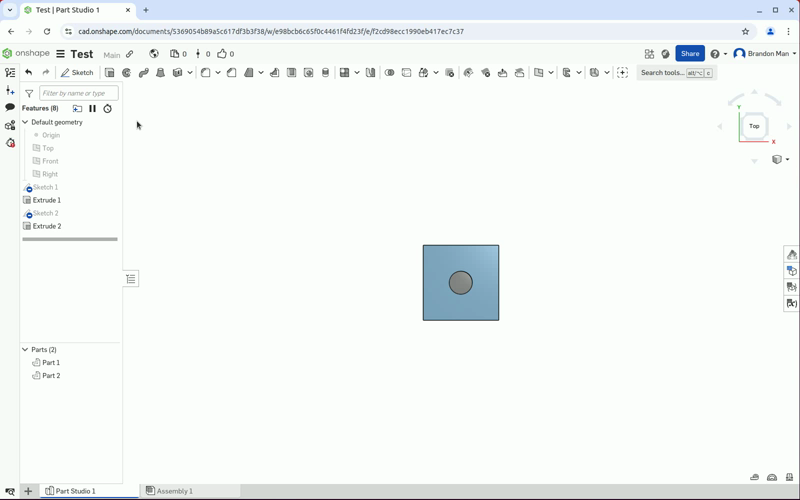
key(shift+h)
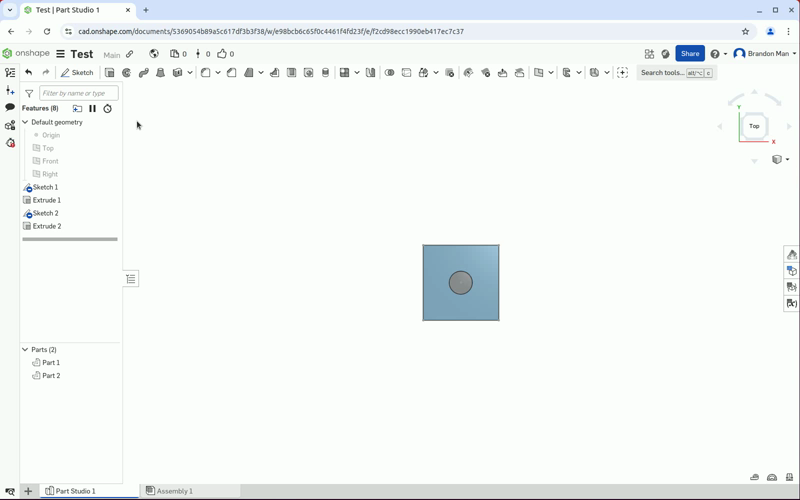
key(shift+h)
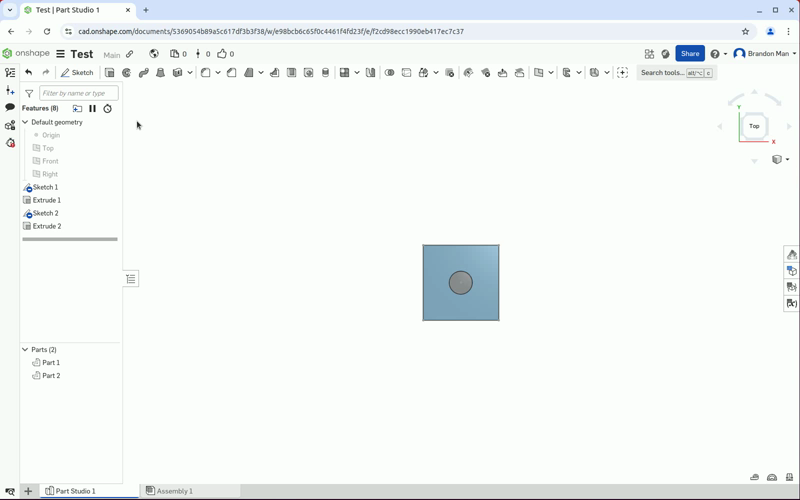
key(shift+7)
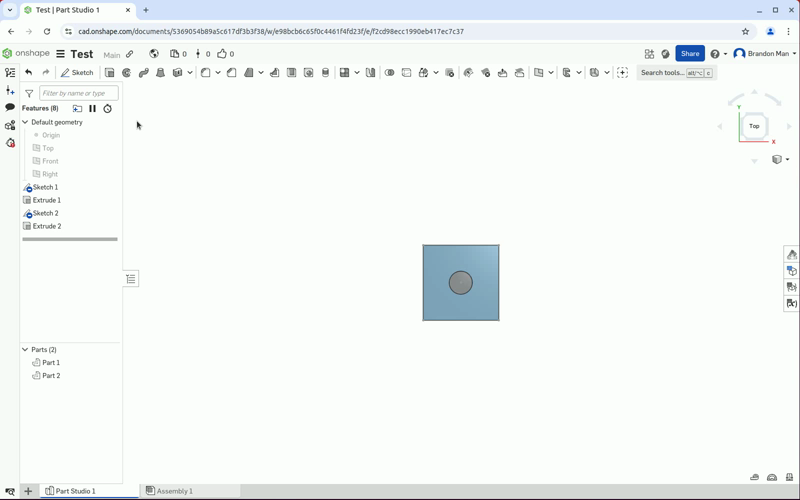
key(up, 3)
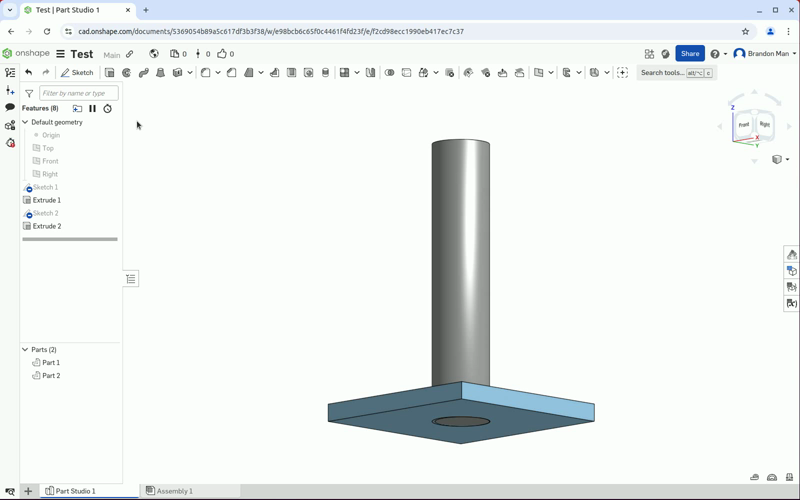
key(left, 3)
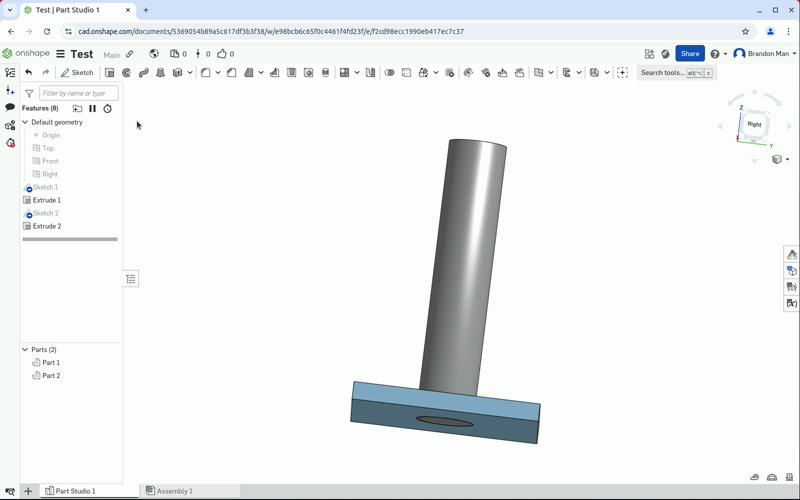
key(right, 3)
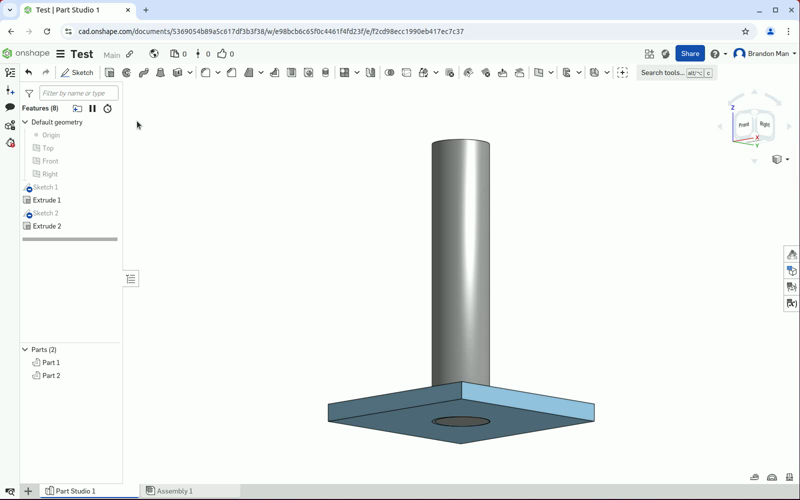
key(down, 3)
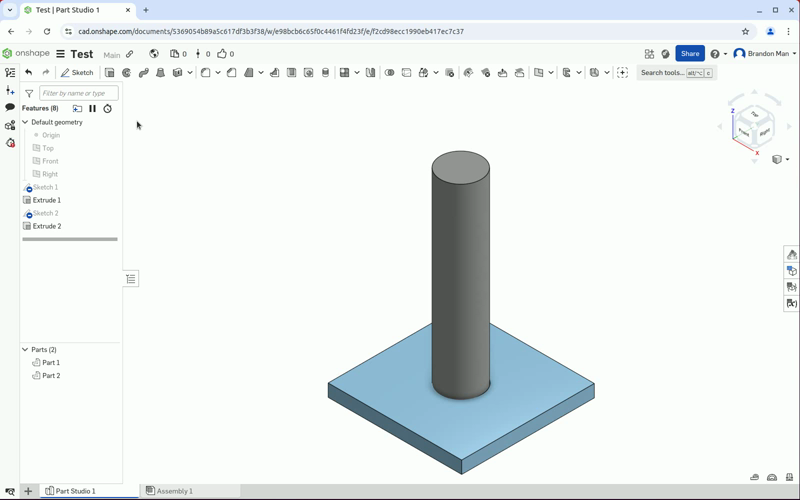
mouse_move(73, 189)
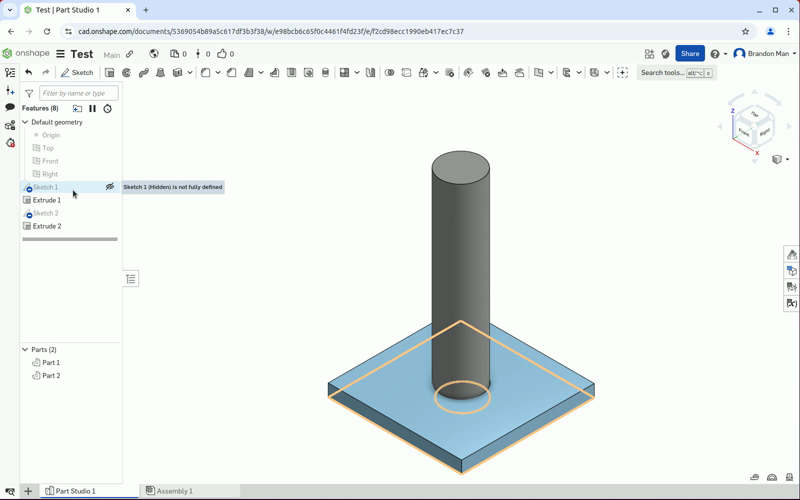
click(73, 189)